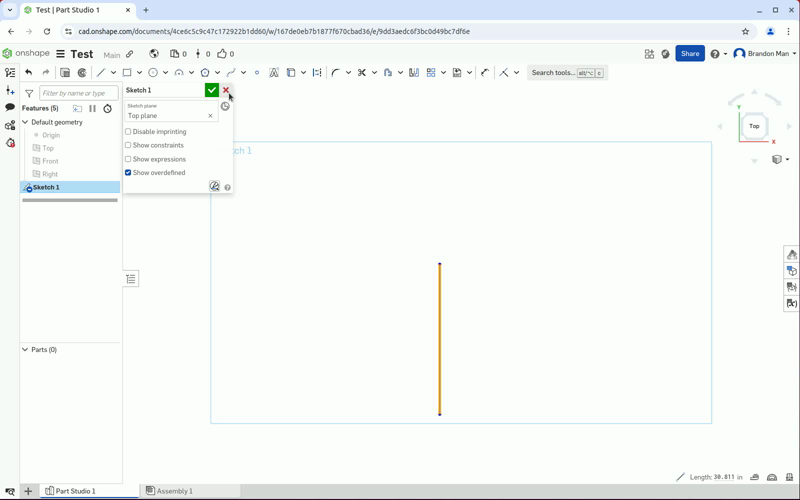
key(shift+h)
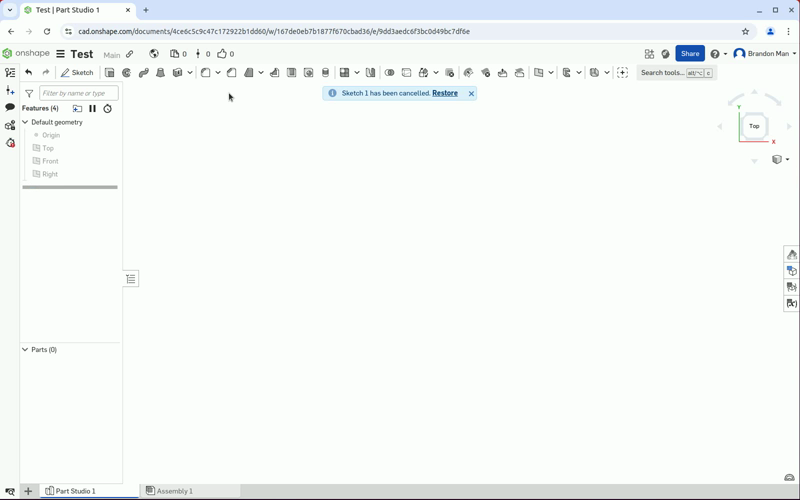
mouse_move(73, 352)
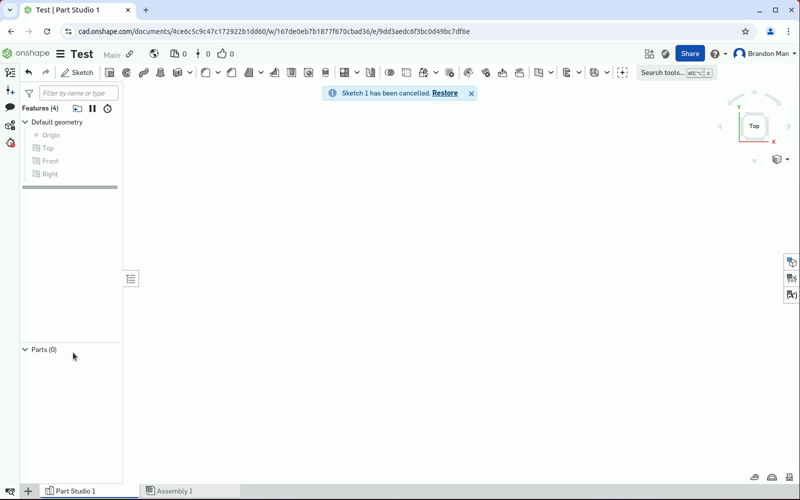
key(y)
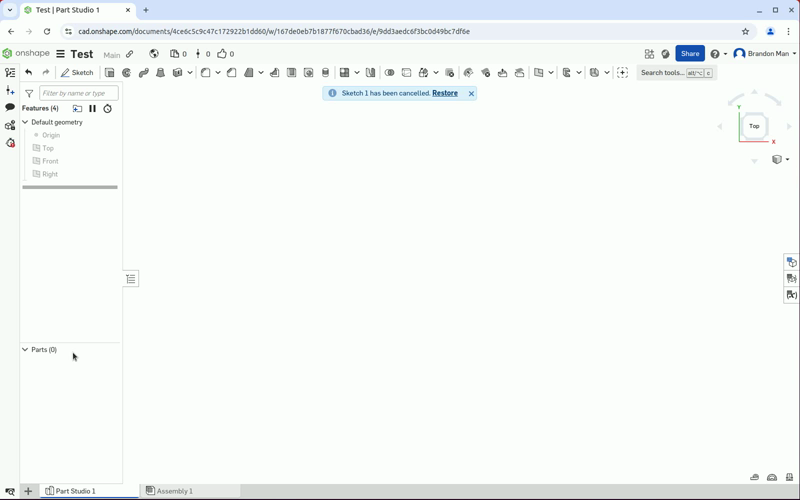
key(shift+p)
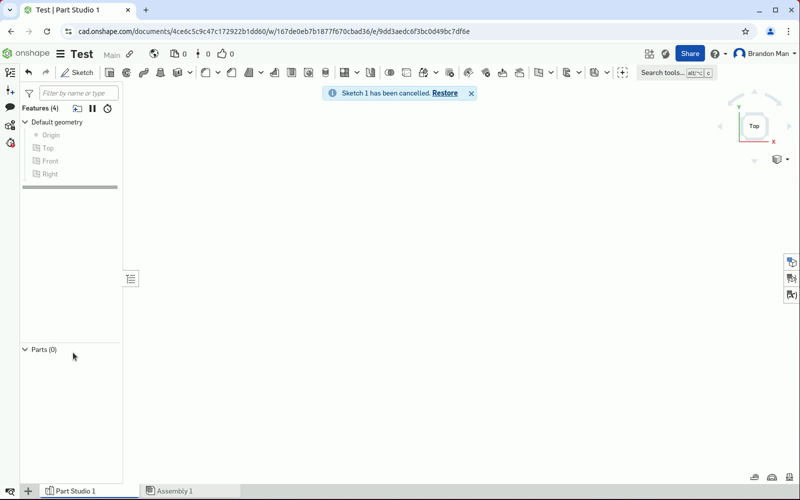
key(space)
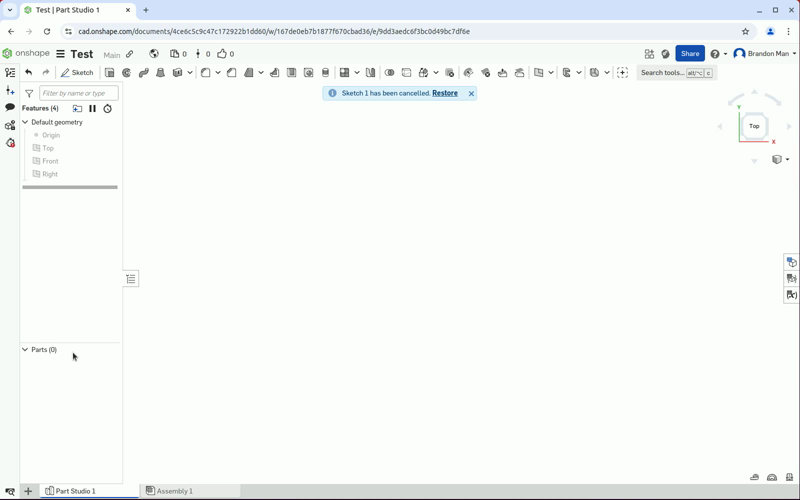
key_down(shift)
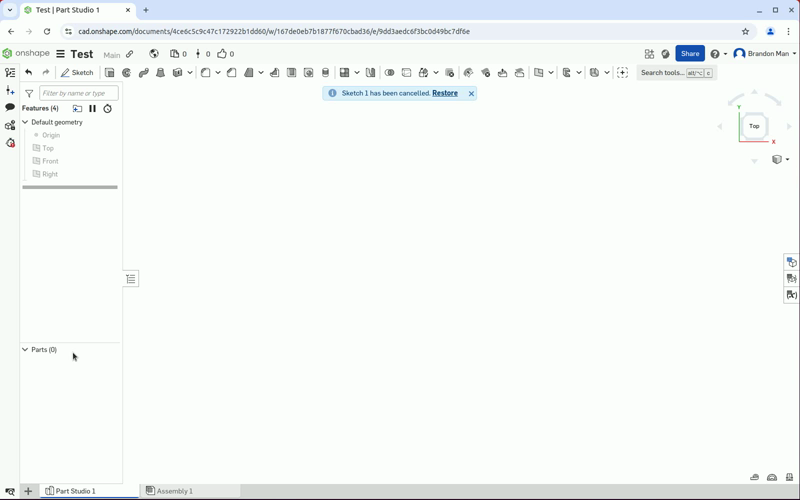
key(up)
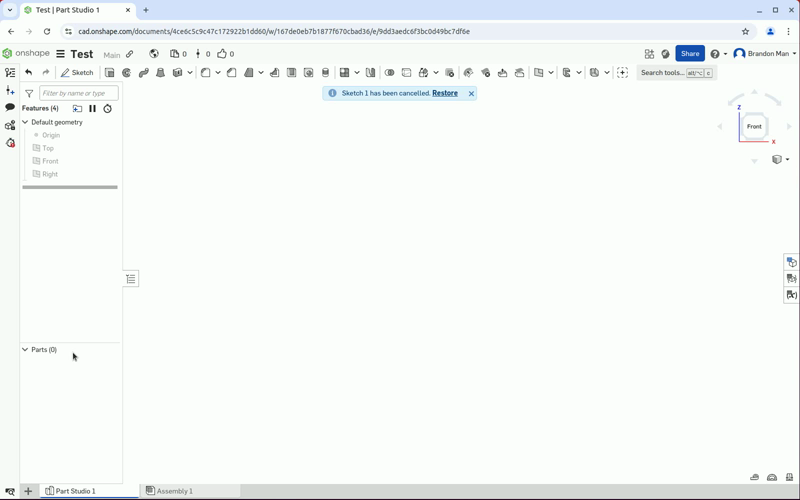
key_up(shift)
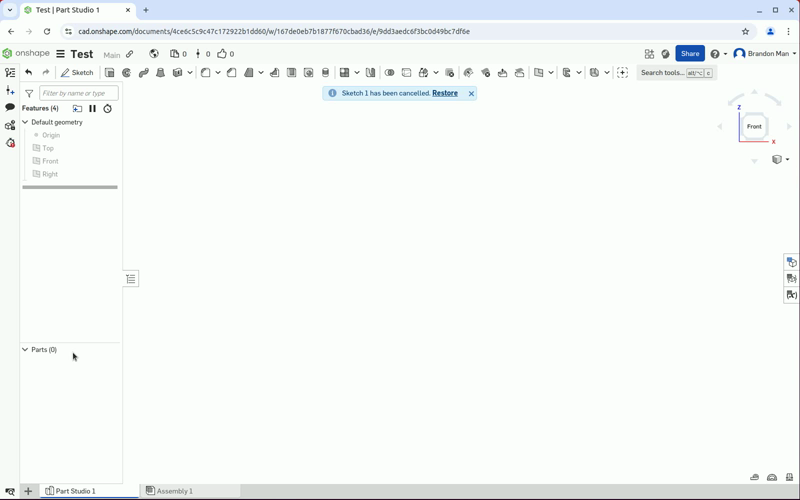
key(space)
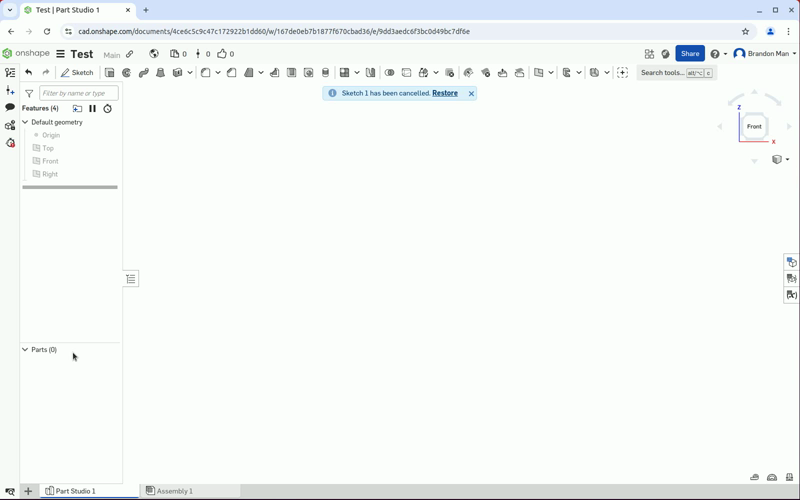
key_down(shift)
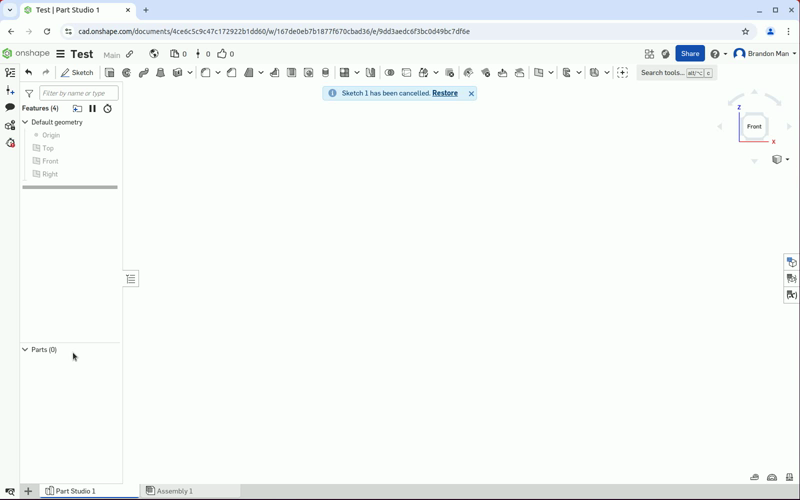
key(left)
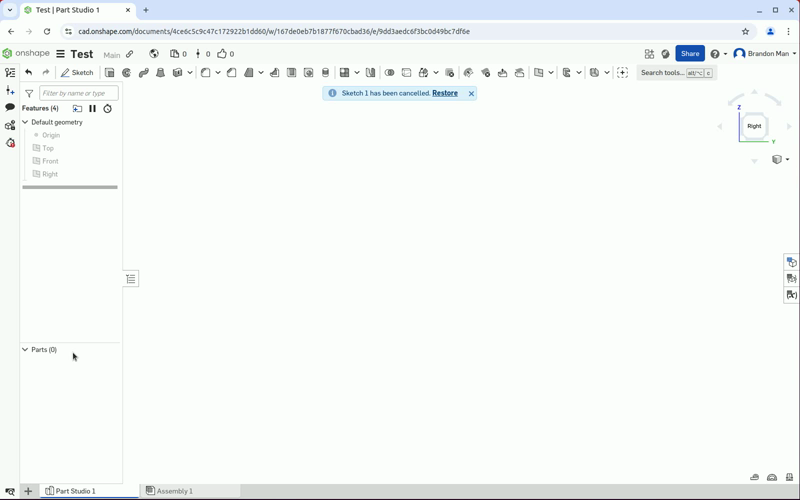
key_up(shift)
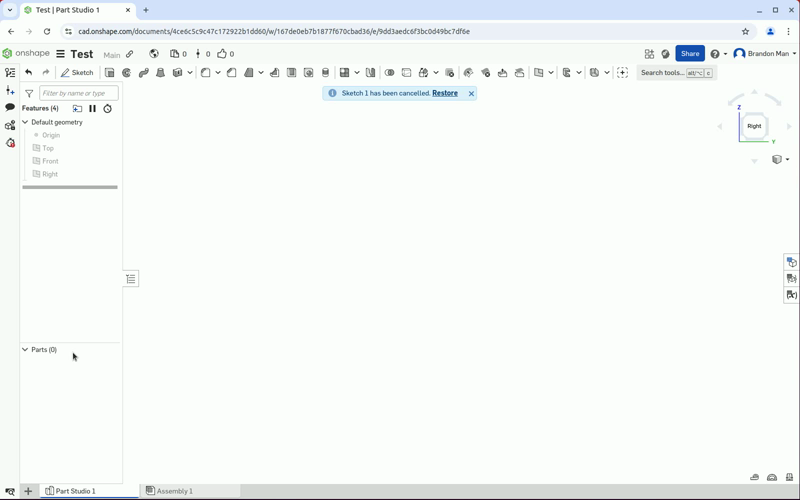
mouse_move(73, 352)
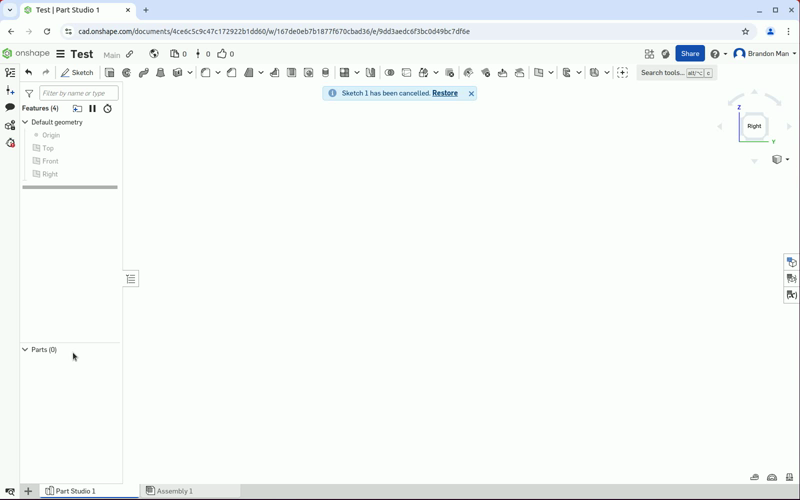
key(shift+y)
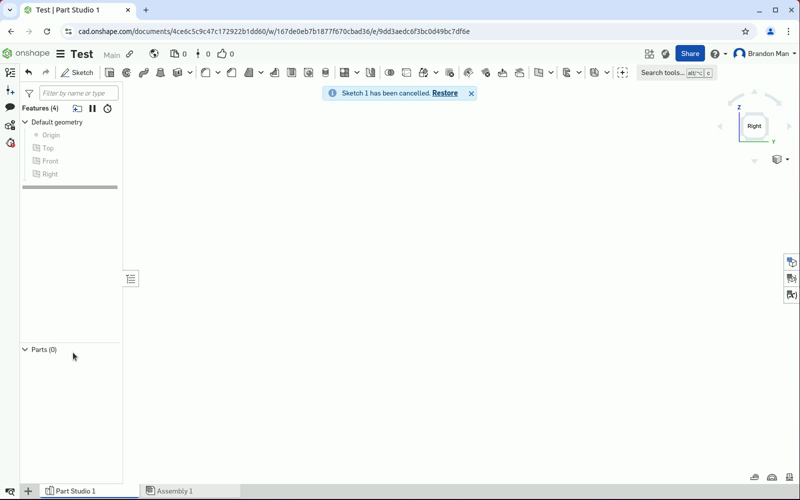
key(shift+s)
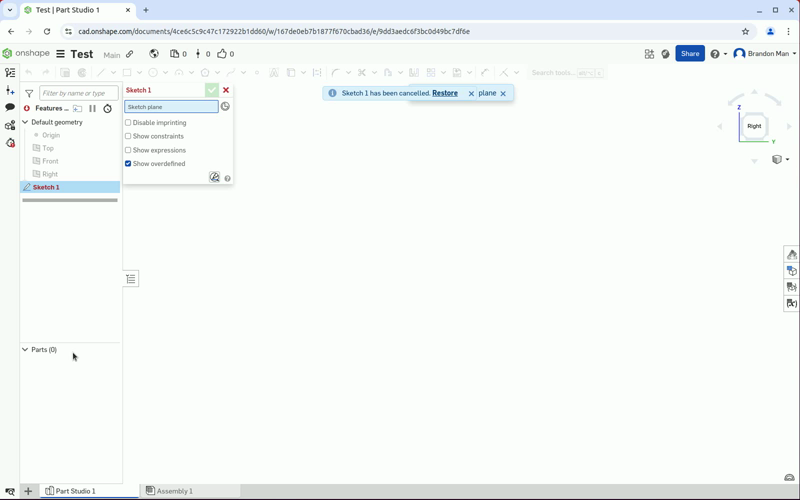
mouse_move(73, 176)
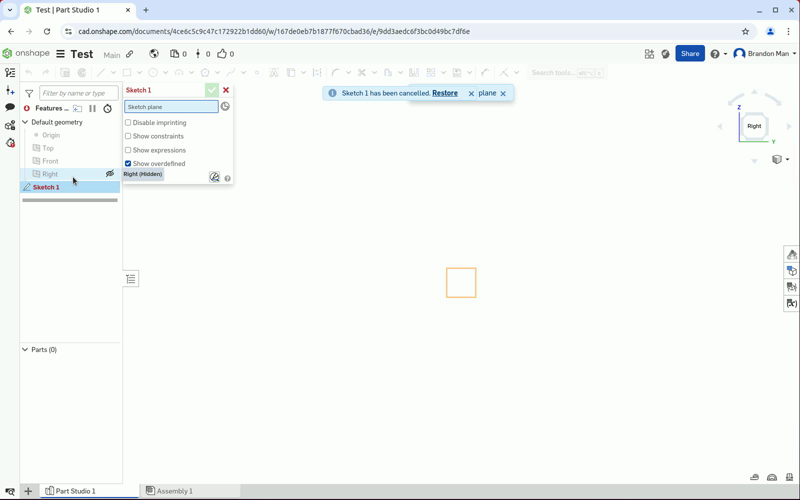
click(73, 176)
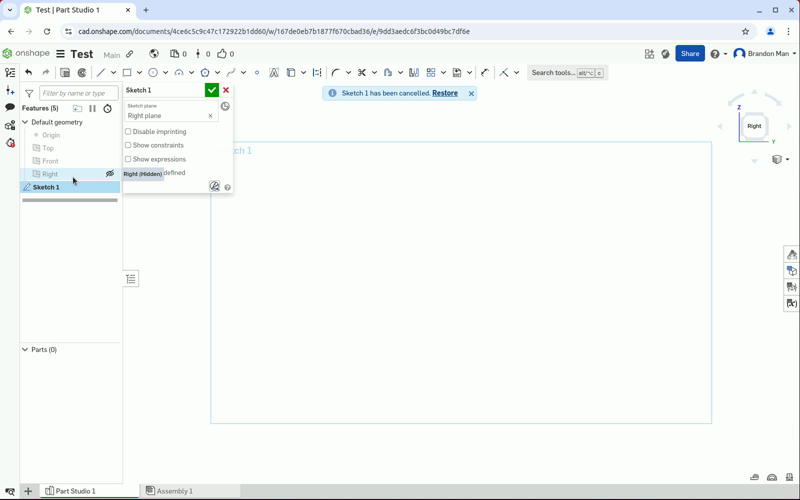
mouse_move(73, 352)
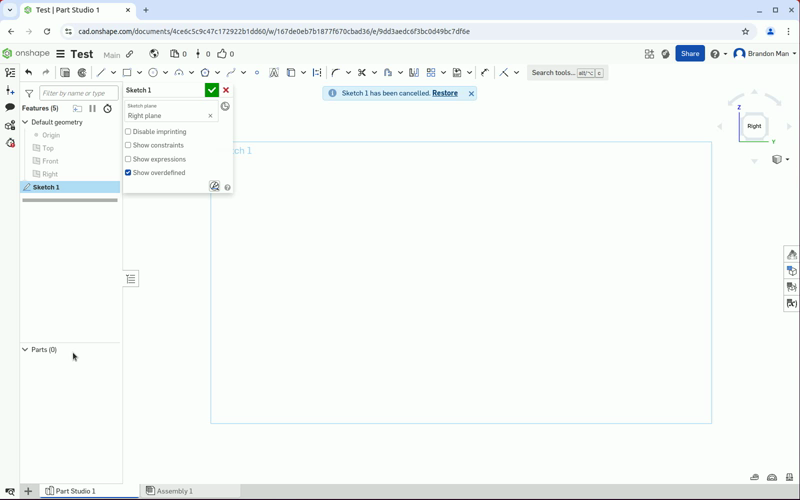
key(y)
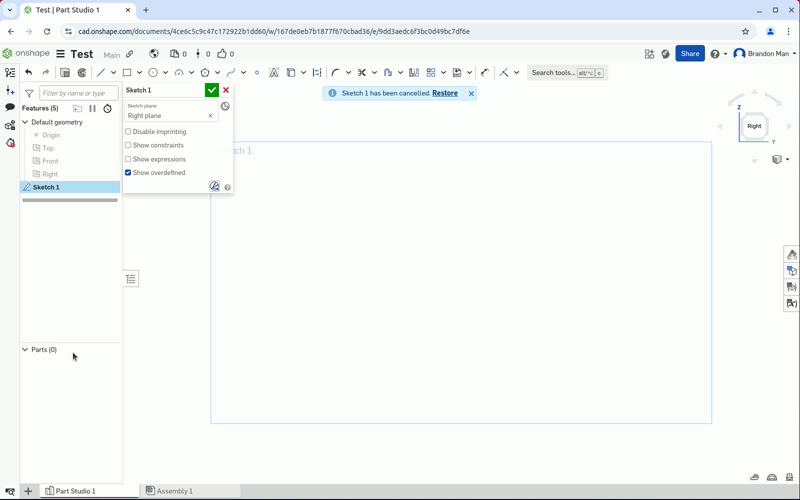
key(l)
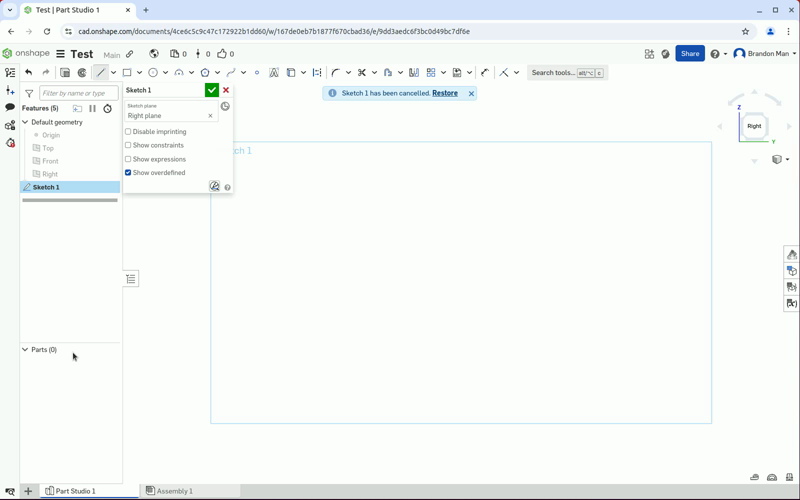
key_down(shift)
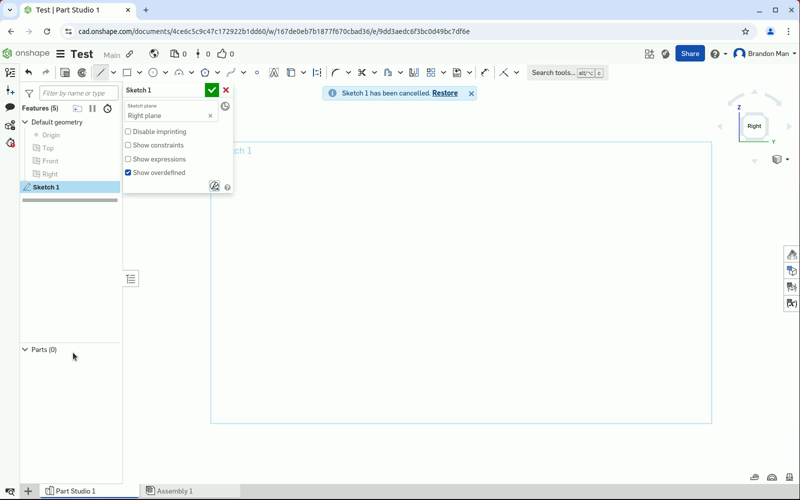
mouse_move(460, 282)
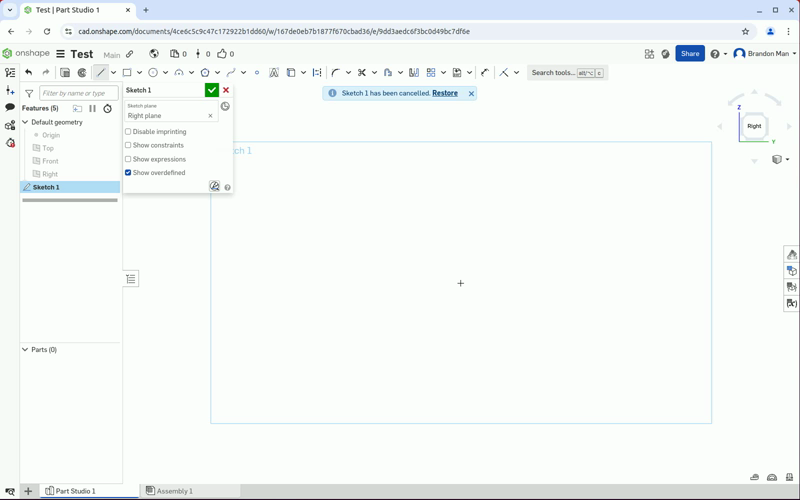
click(460, 282)
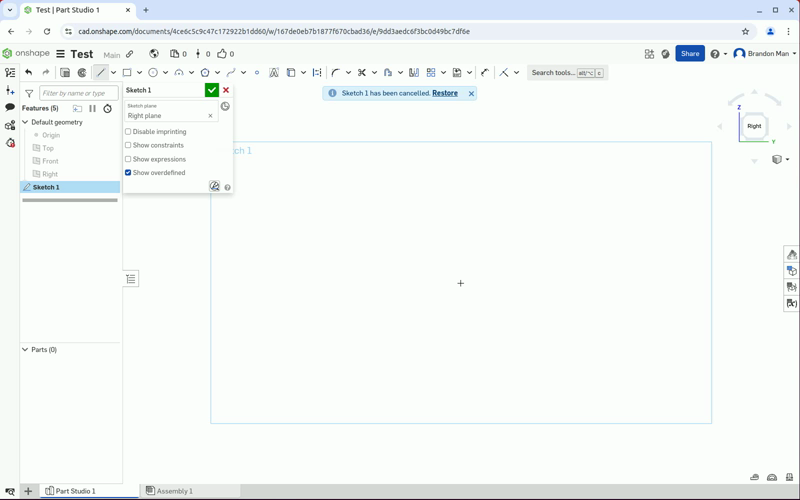
key_up(shift)
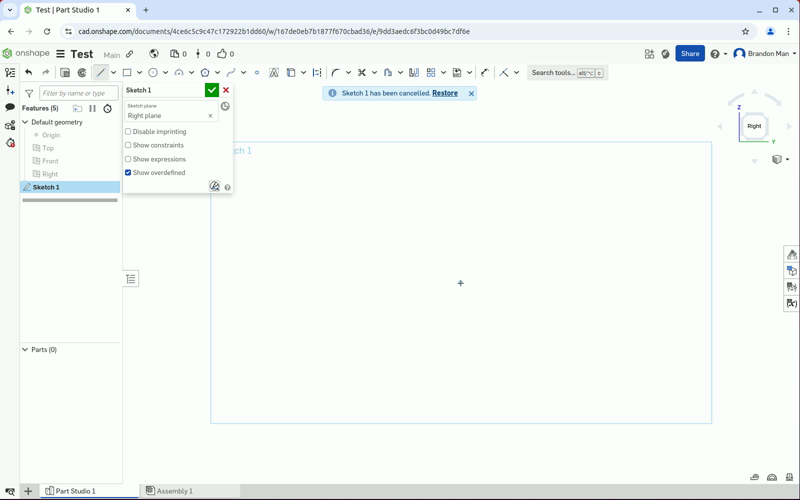
key_down(shift)
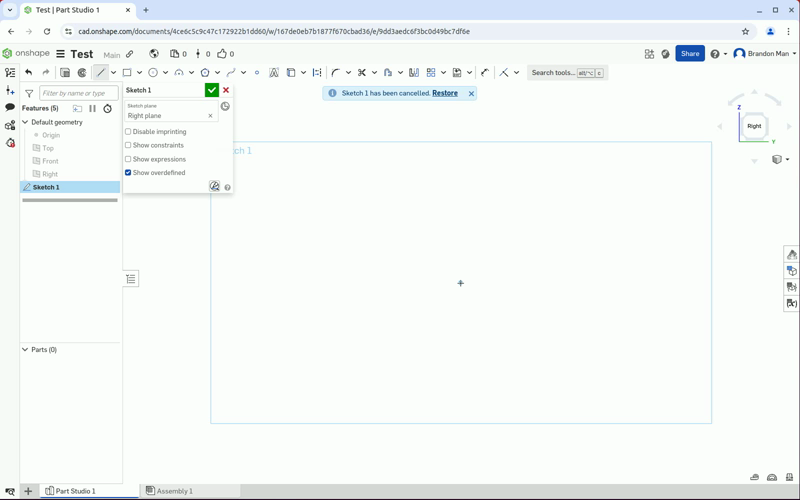
mouse_move(536, 282)
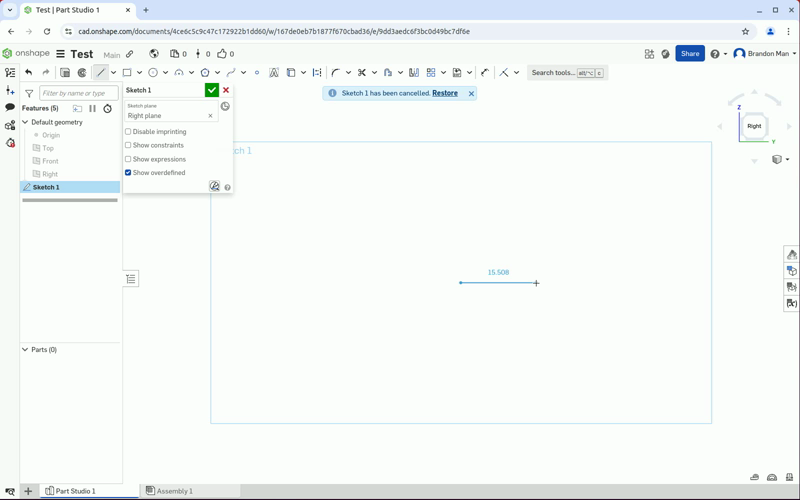
click(536, 282)
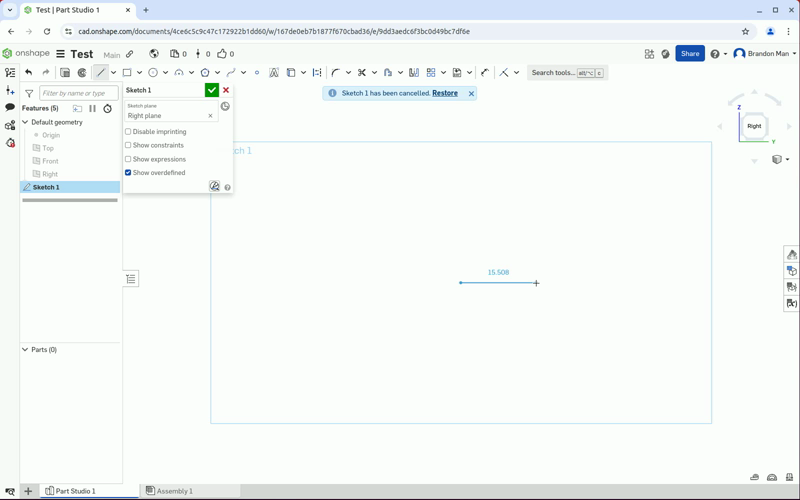
key_up(shift)
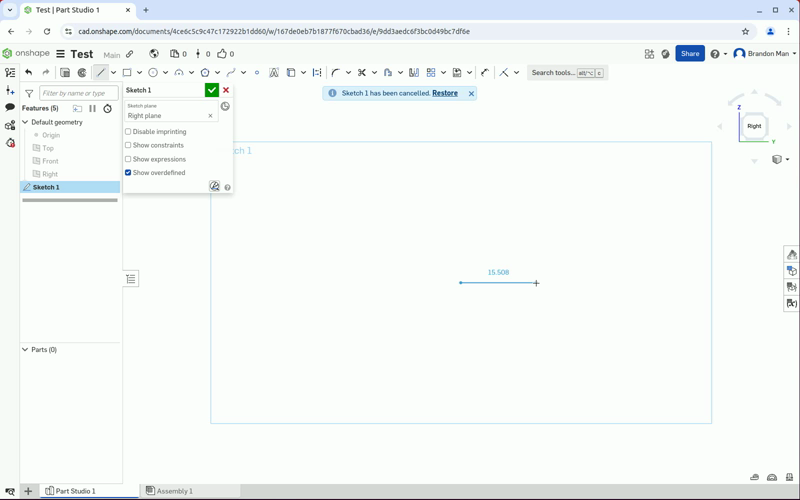
key_down(shift)
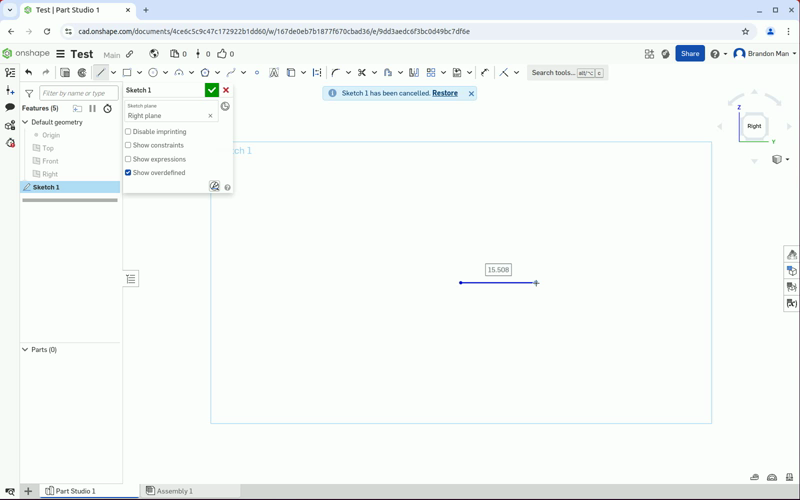
mouse_move(566, 282)
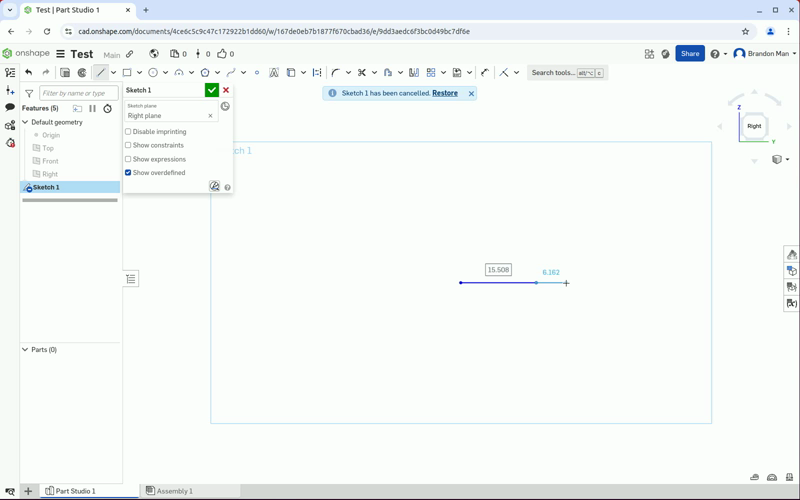
mouse_move(536, 244)
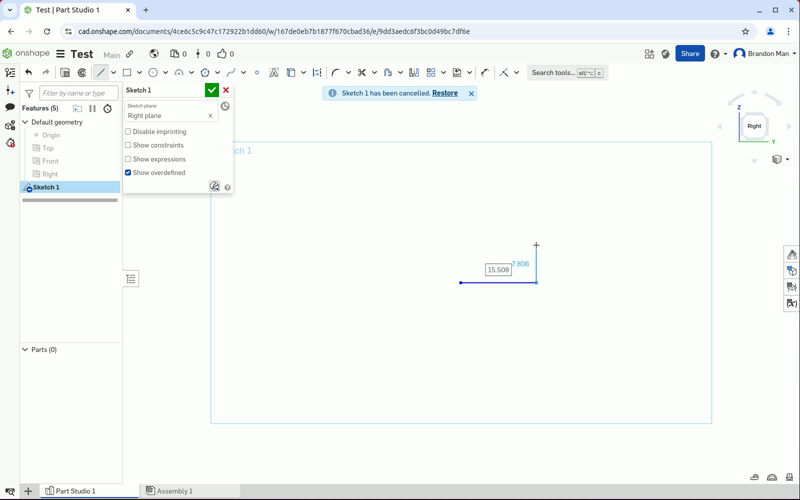
click(536, 244)
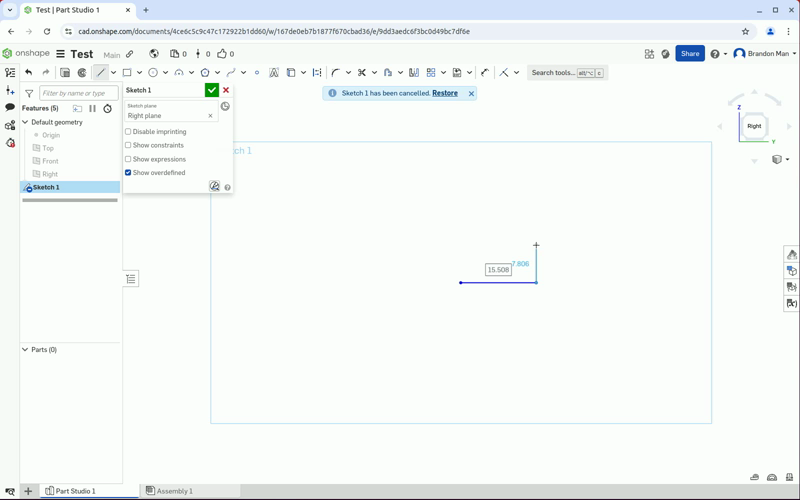
key_up(shift)
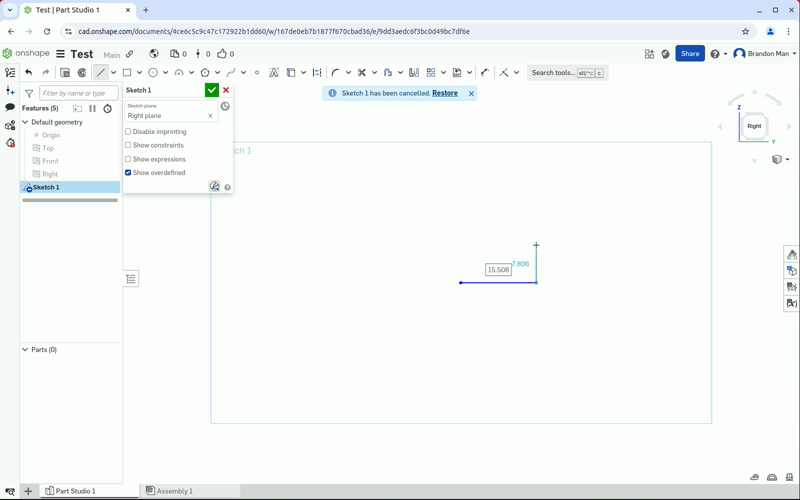
key(esc)
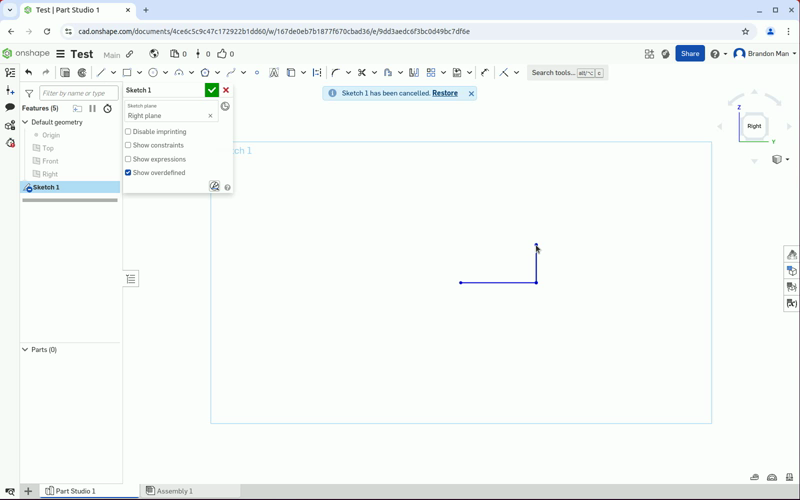
key(a)
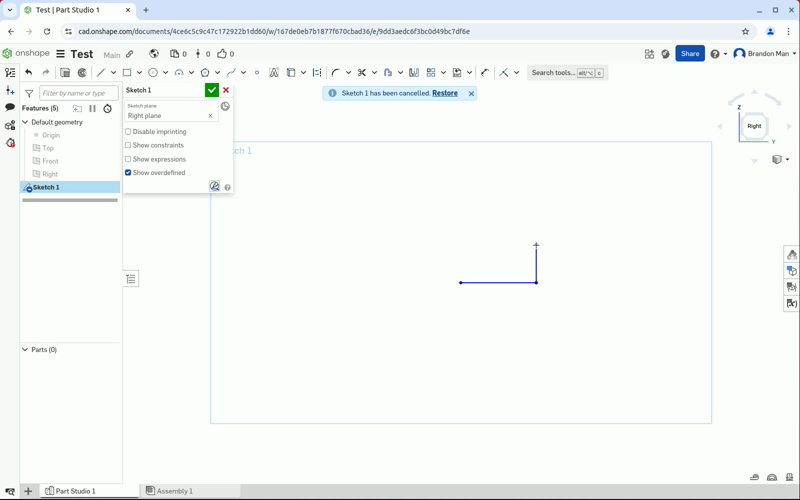
mouse_move(536, 244)
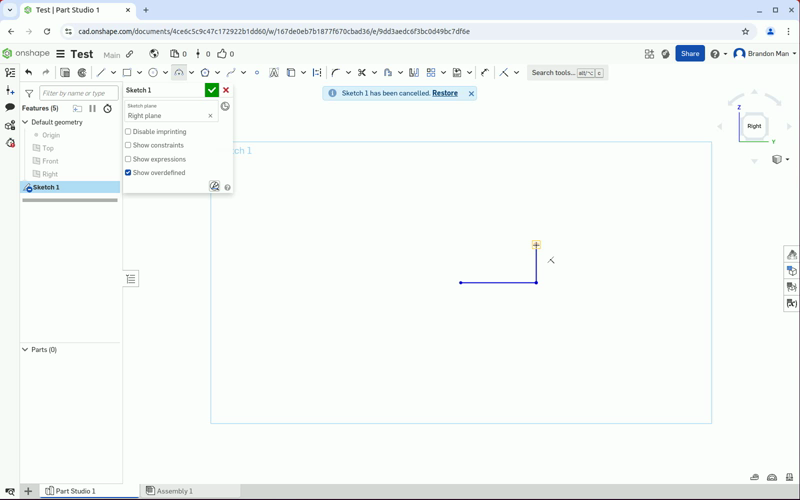
click(536, 244)
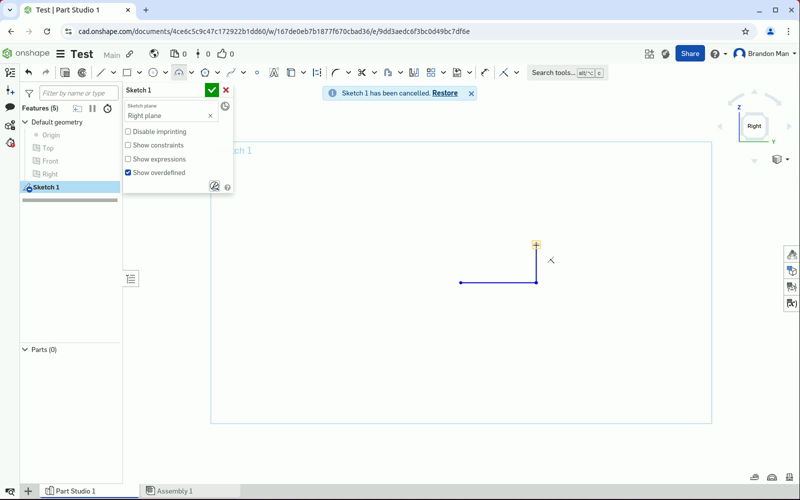
key_down(shift)
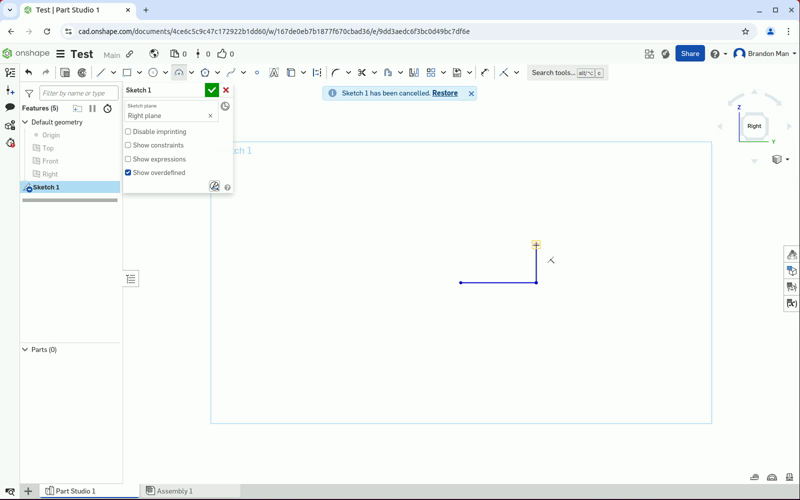
mouse_move(460, 244)
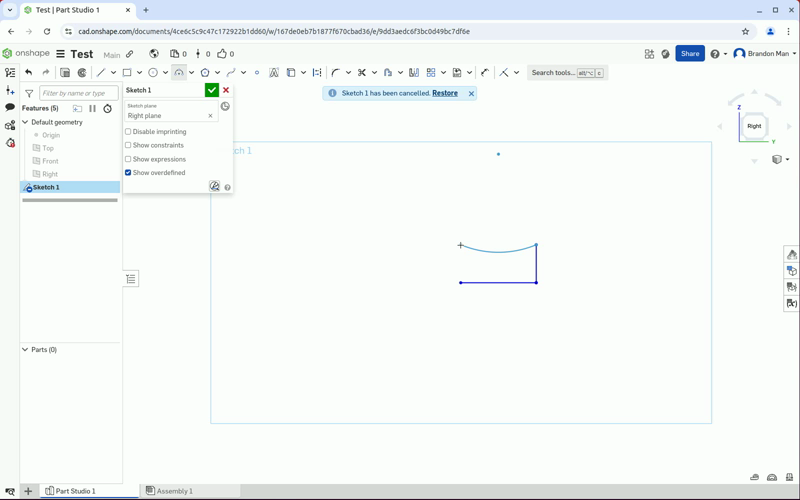
click(460, 244)
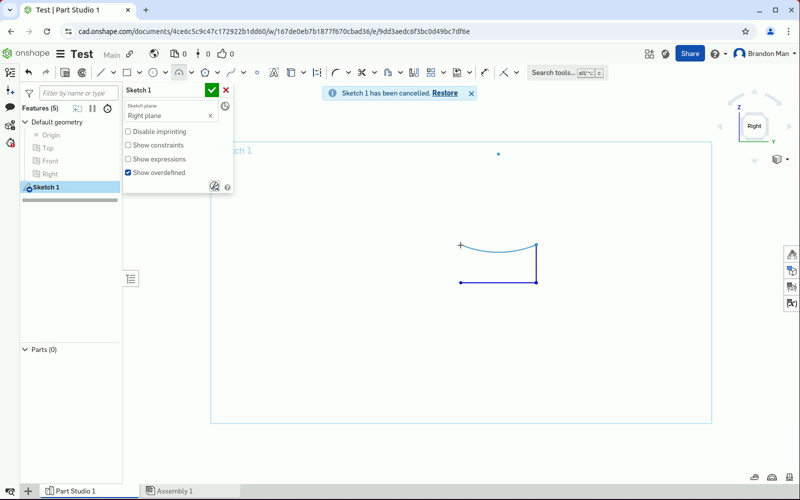
mouse_move(498, 207)
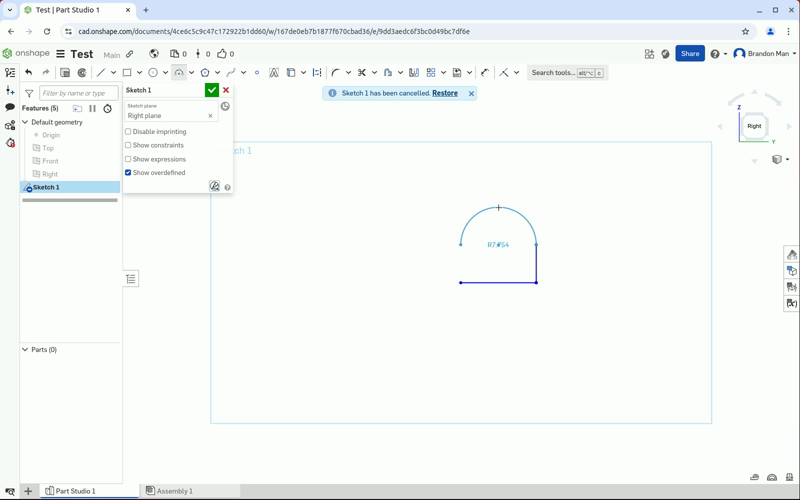
click(498, 207)
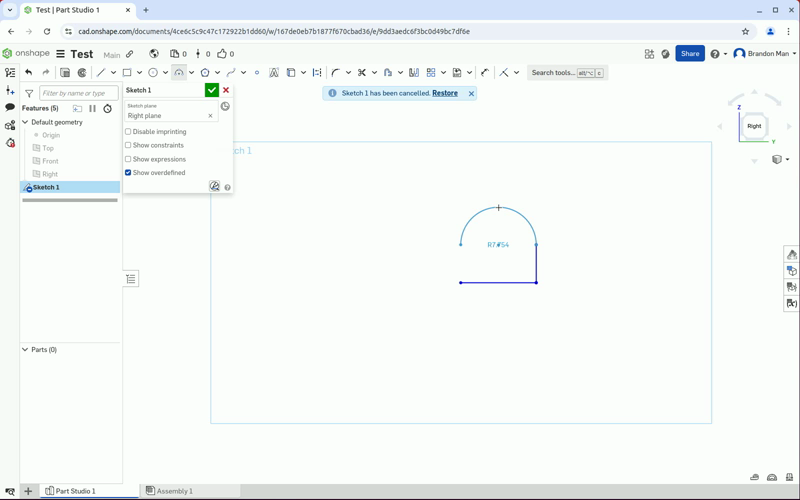
key_up(shift)
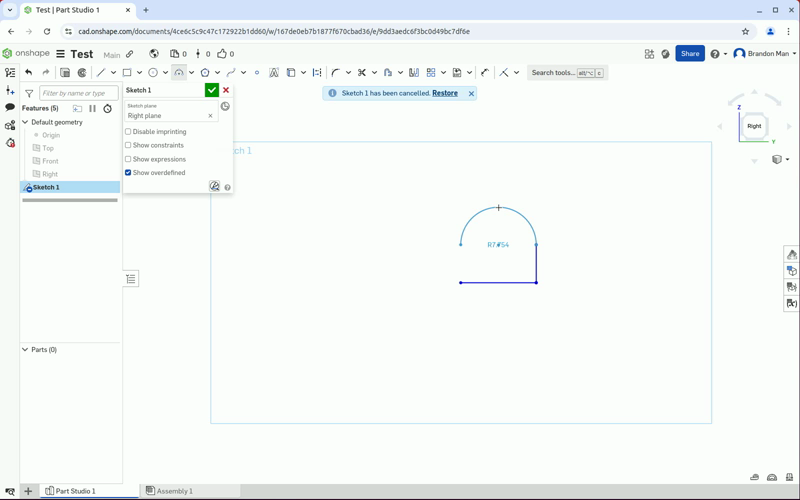
key(esc)
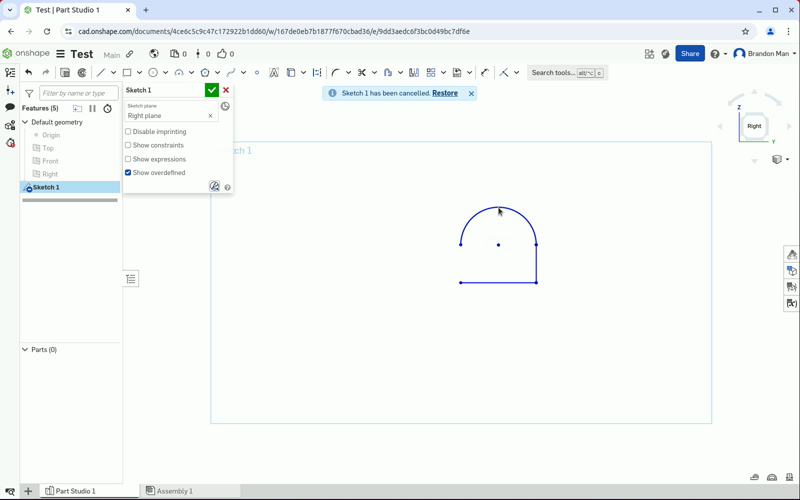
key(l)
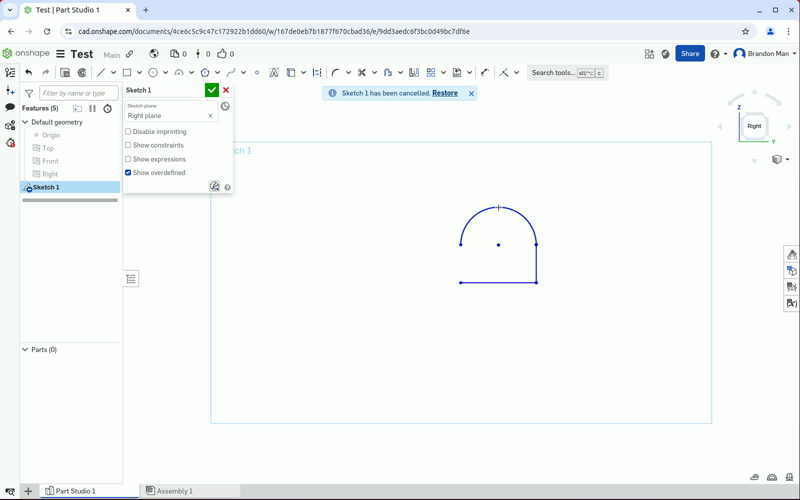
mouse_move(460, 244)
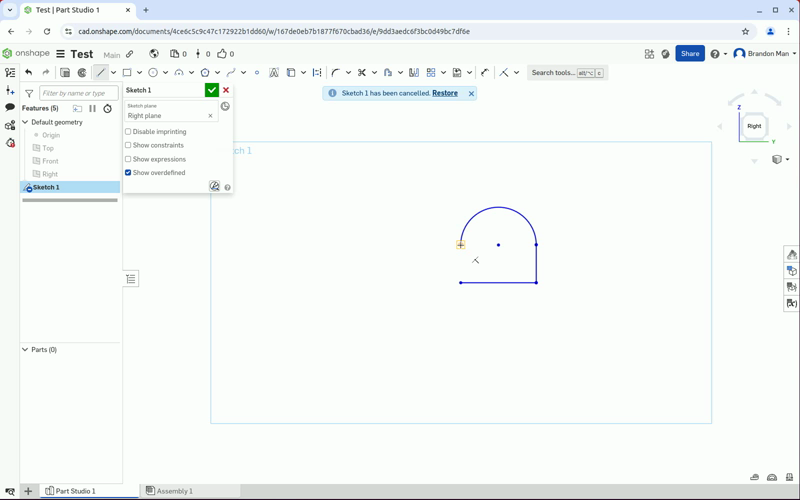
click(460, 244)
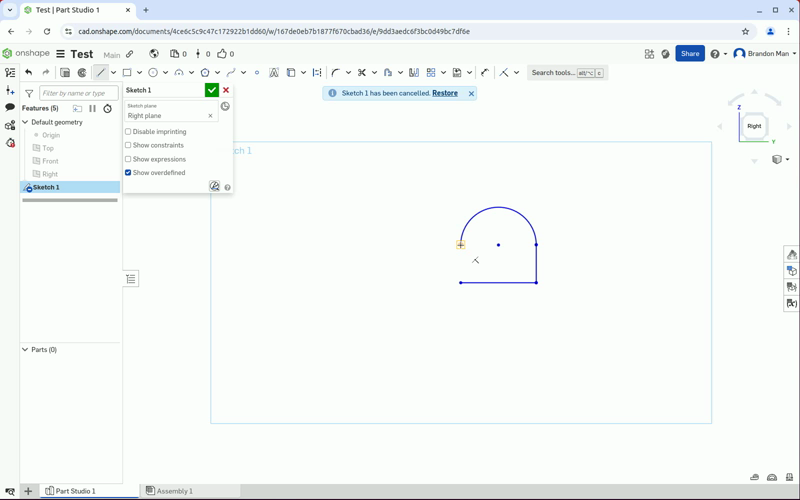
mouse_move(490, 244)
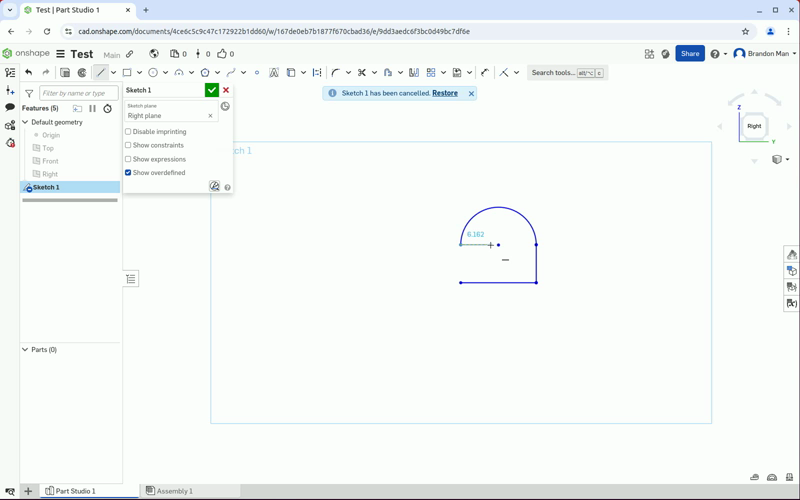
key_down(shift)
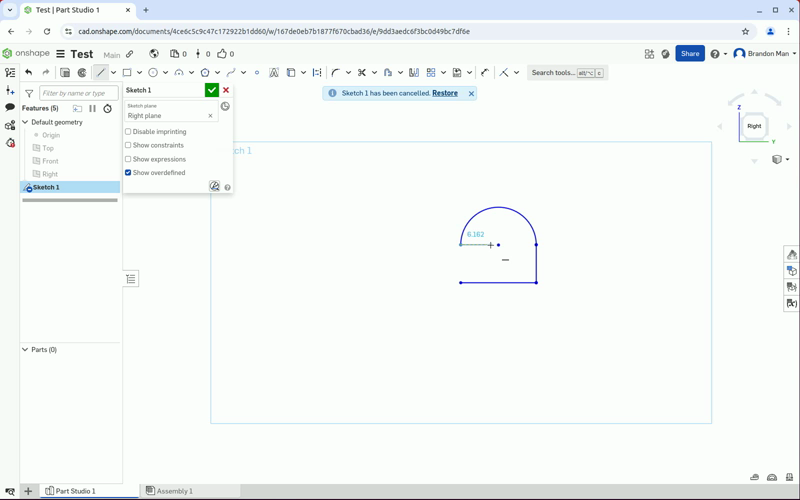
mouse_move(460, 282)
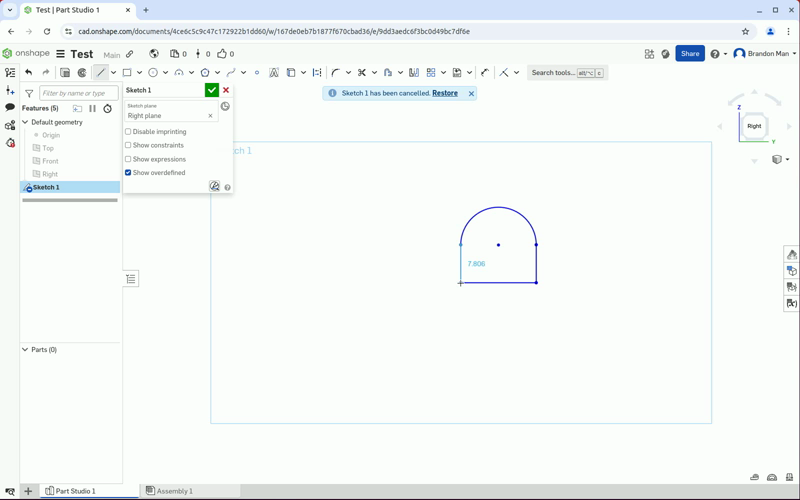
key_up(shift)
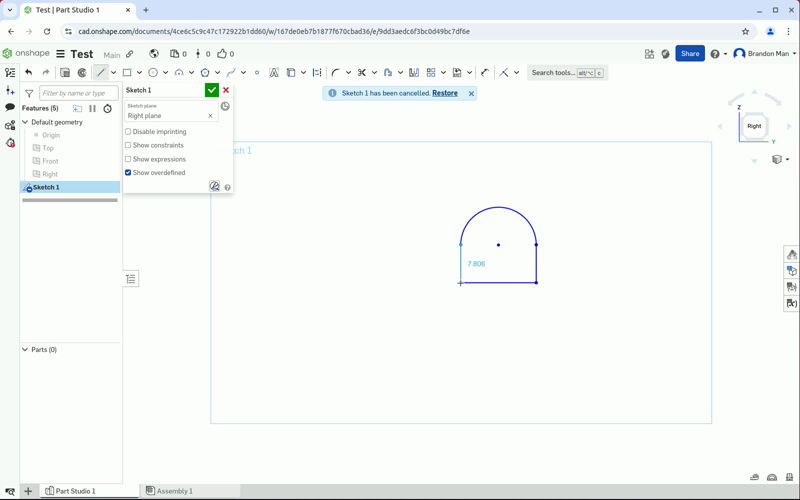
click(460, 282)
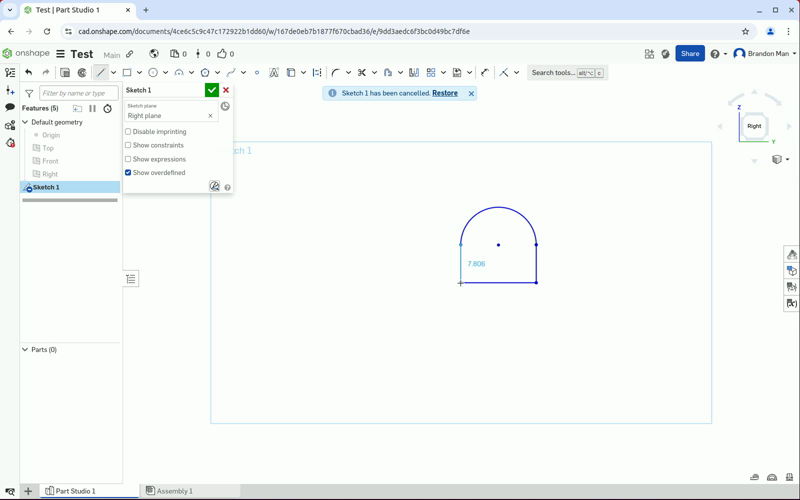
key(esc)
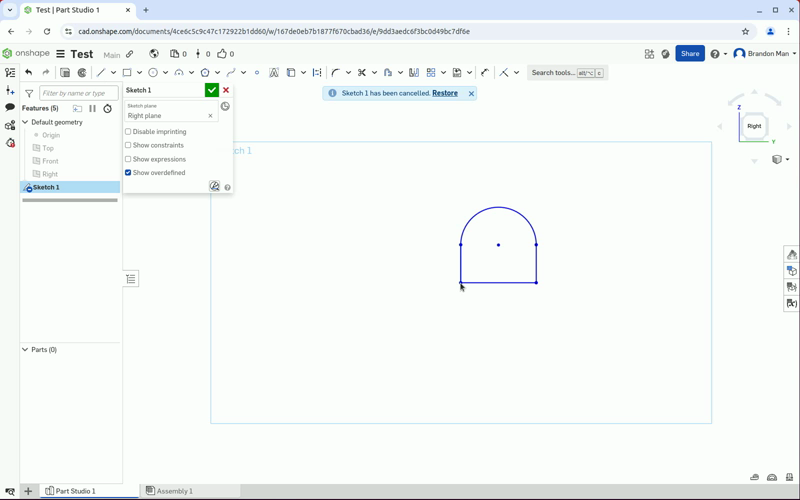
mouse_move(495, 243)
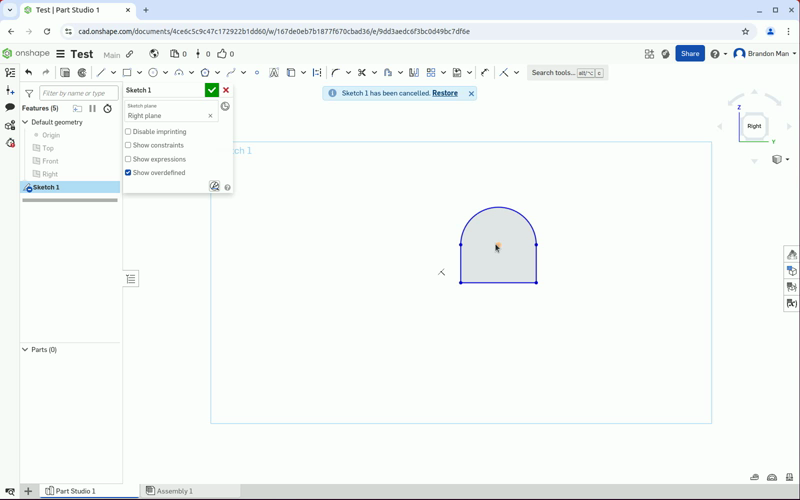
click(495, 243)
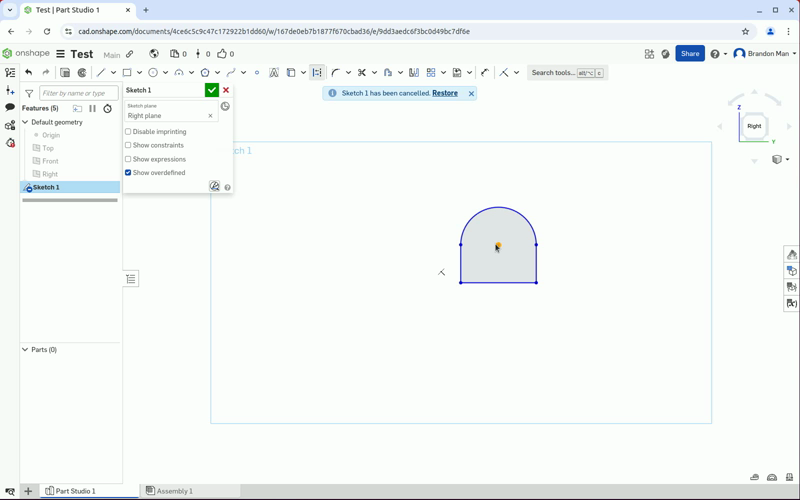
mouse_move(73, 352)
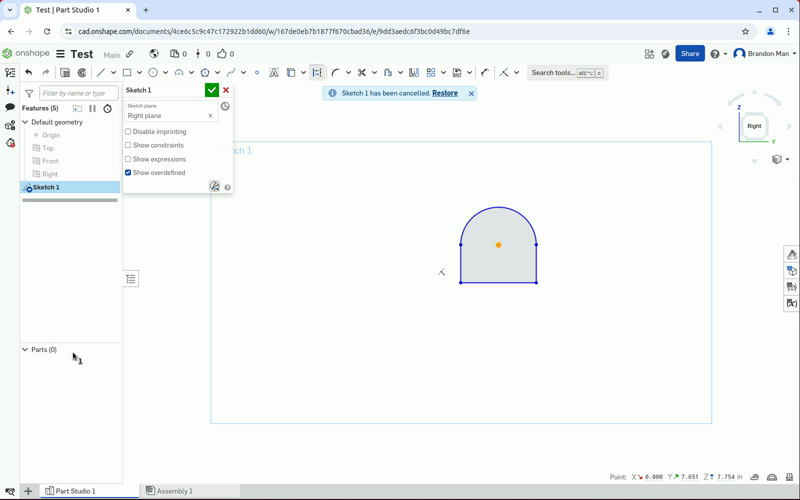
key(shift+y)
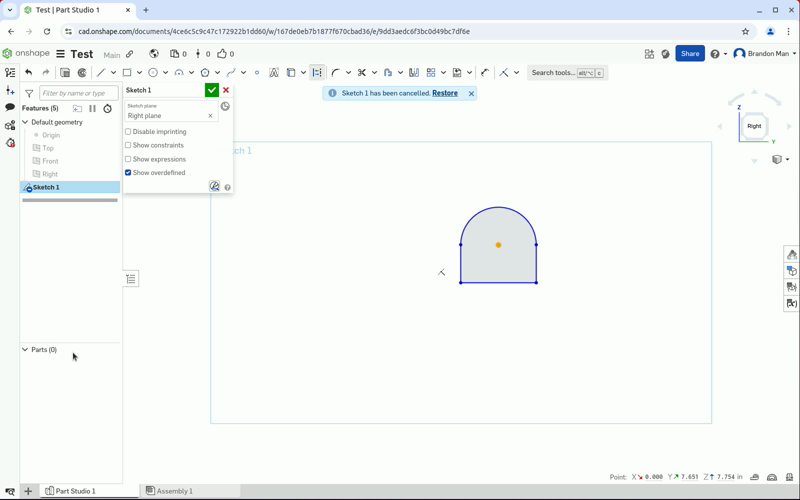
key(shift+e)
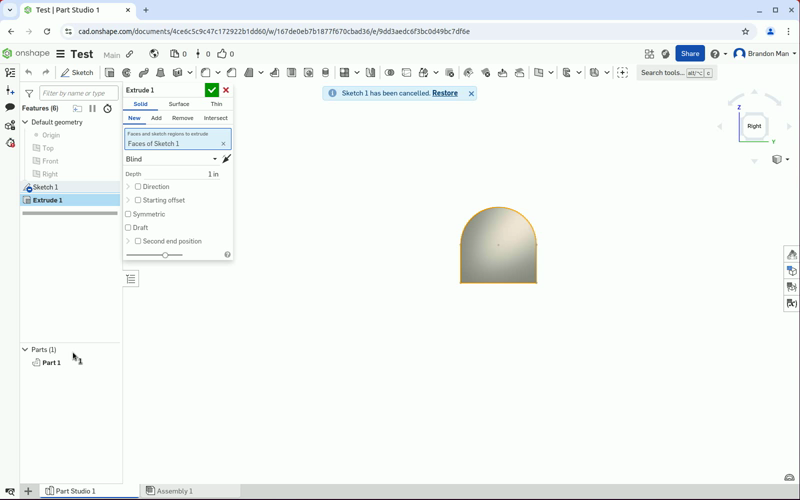
mouse_move(143, 106)
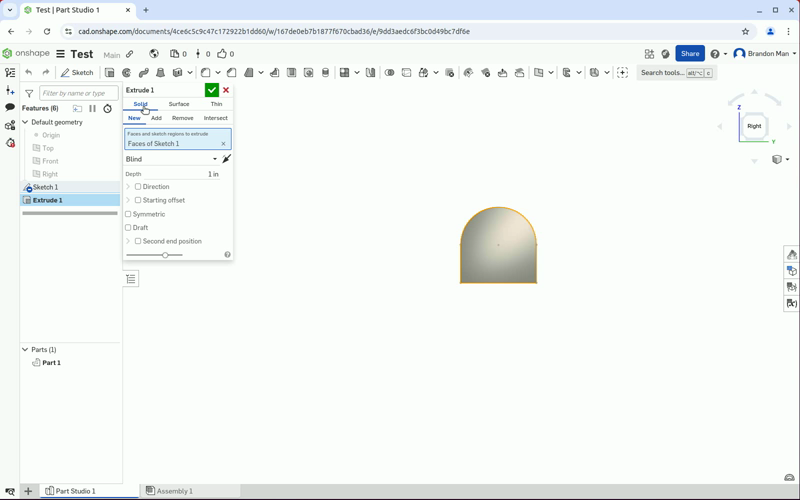
click(143, 106)
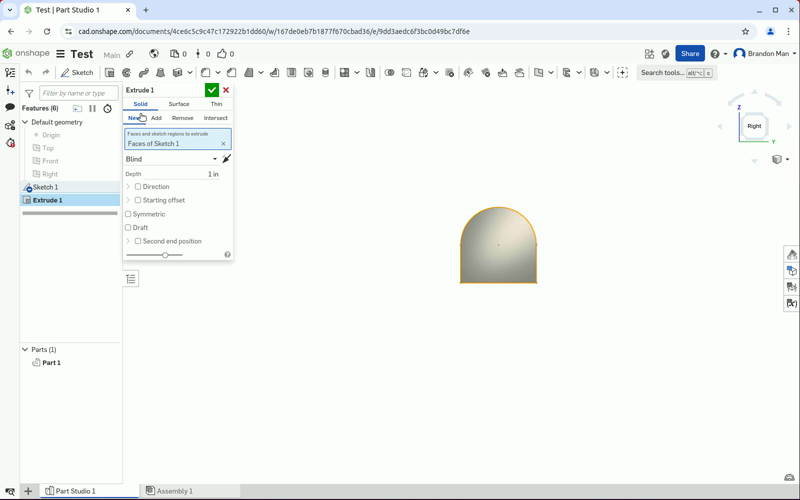
mouse_move(137, 120)
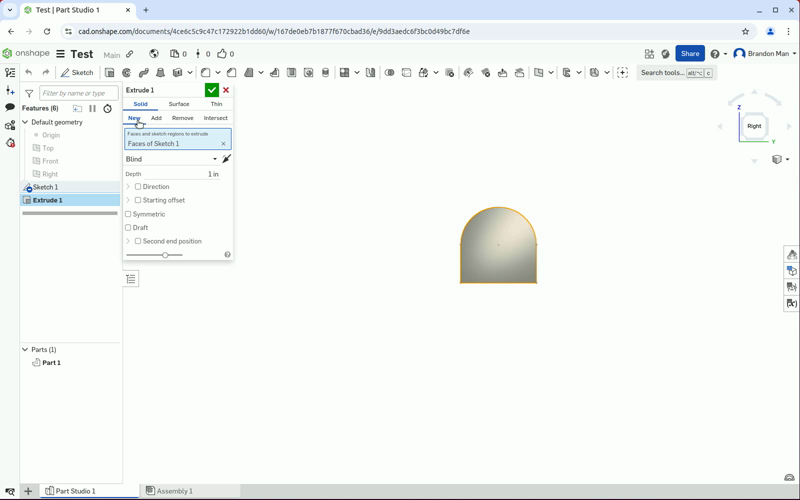
click(137, 120)
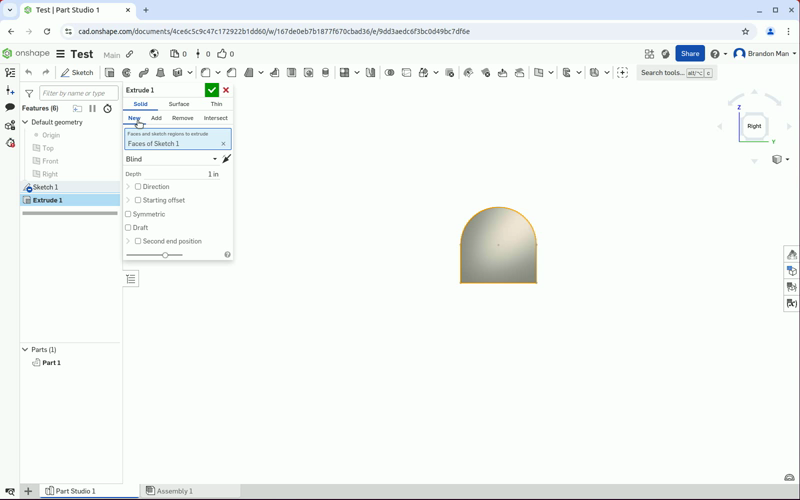
key(tab, 4)
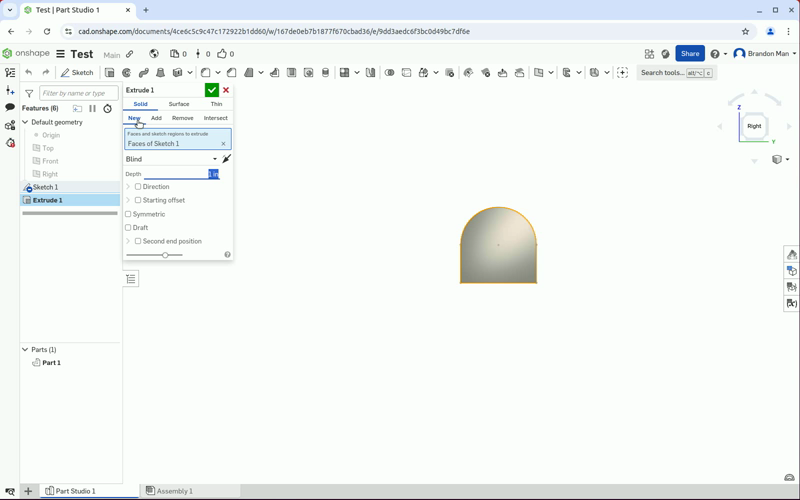
text(7.703)
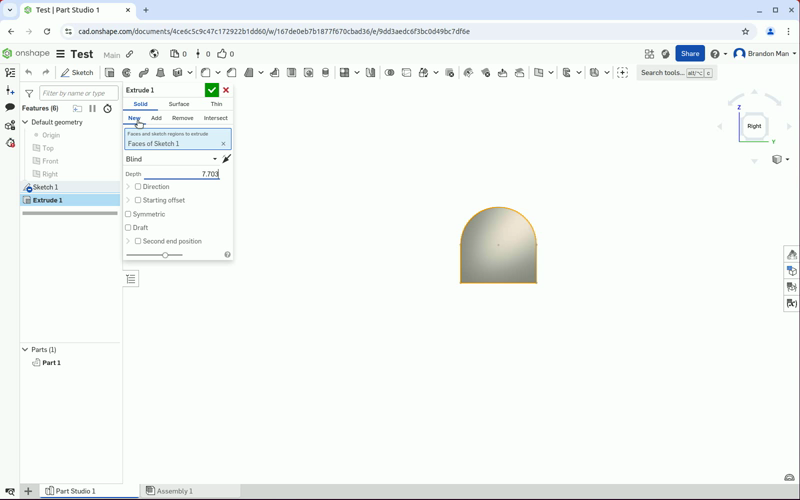
key(enter)
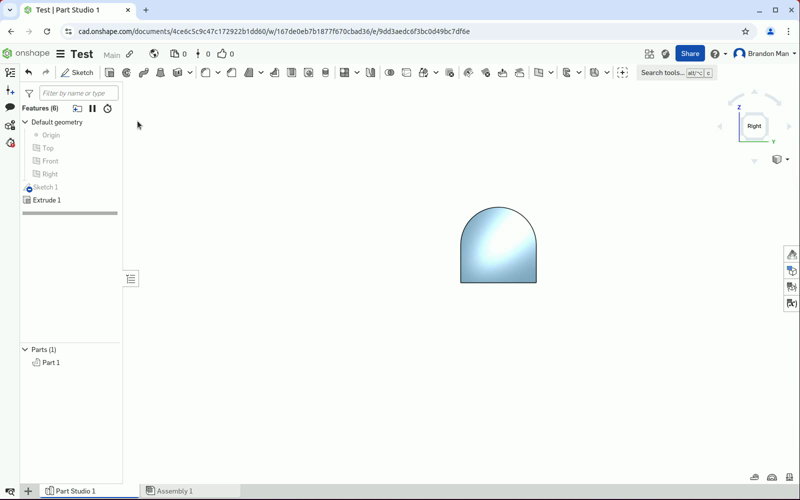
key(shift+h)
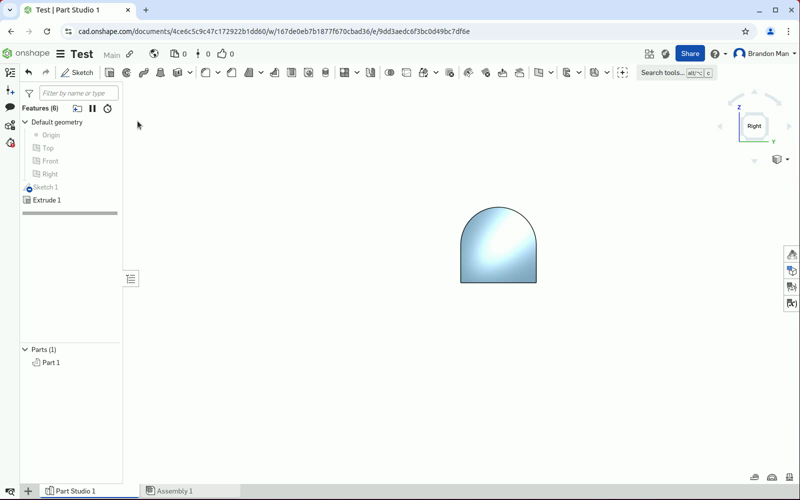
key(shift+h)
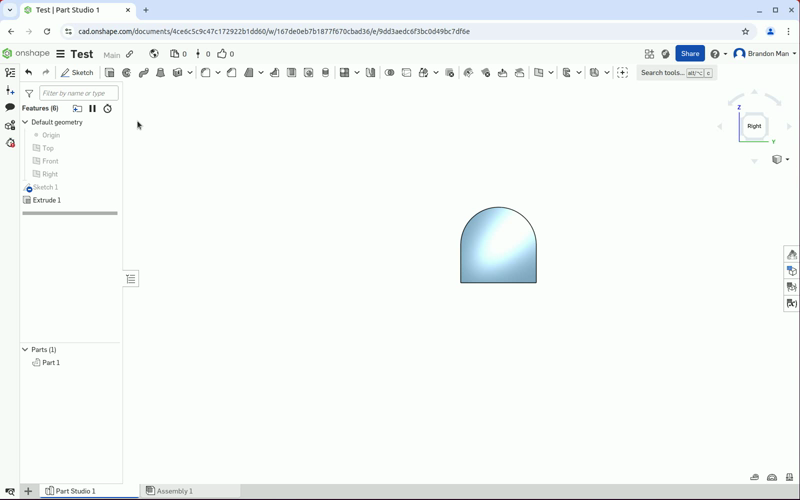
mouse_move(73, 189)
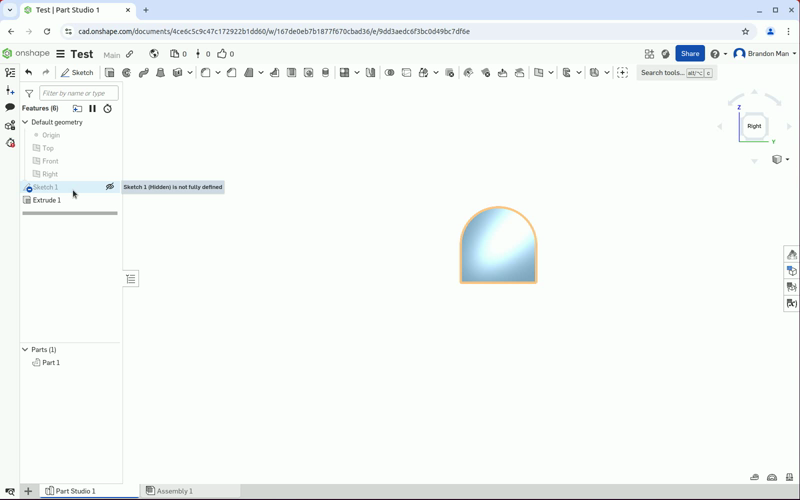
click(73, 189)
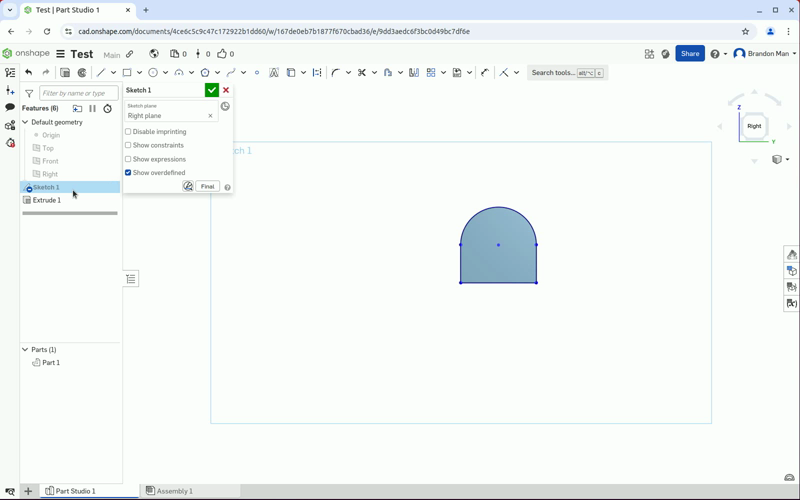
mouse_move(229, 92)
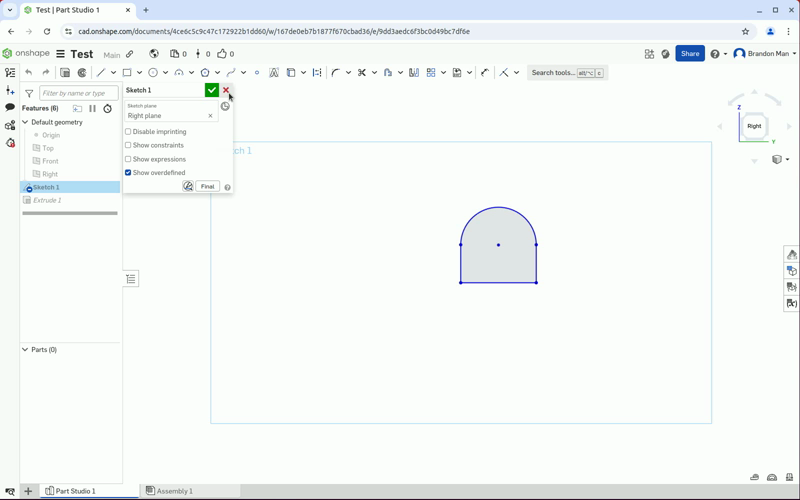
click(229, 92)
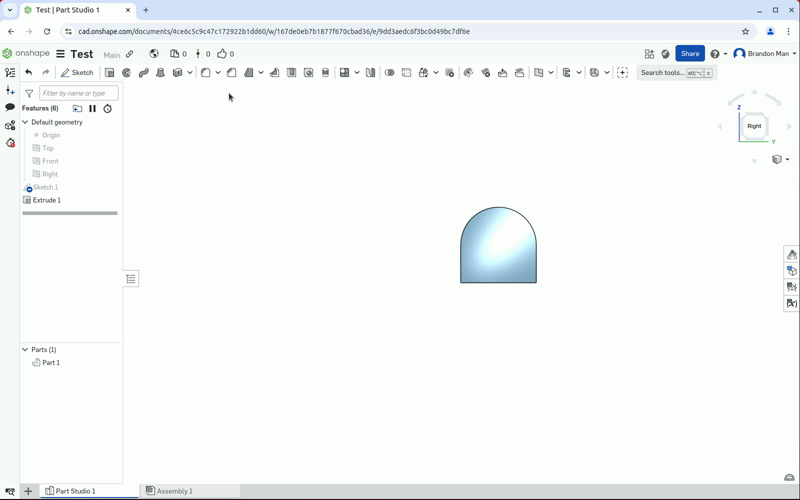
mouse_move(73, 352)
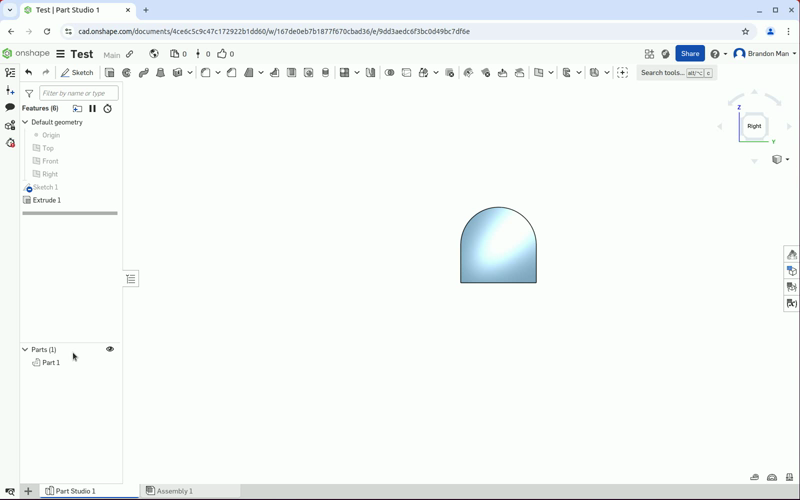
key(y)
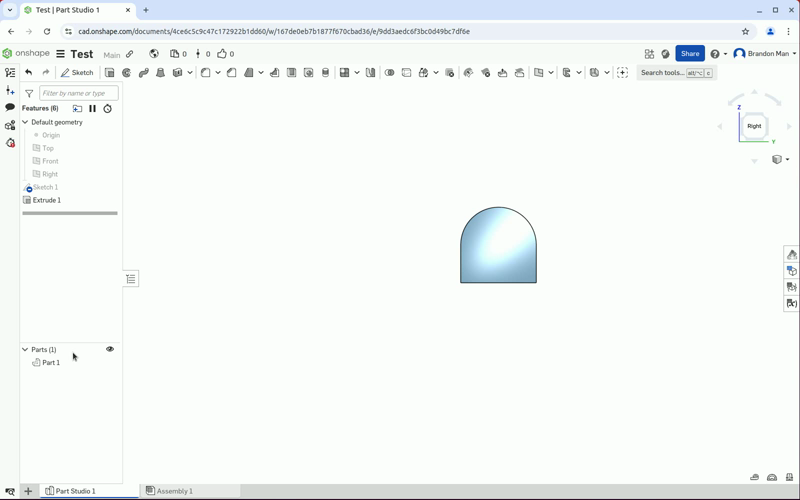
key(shift+p)
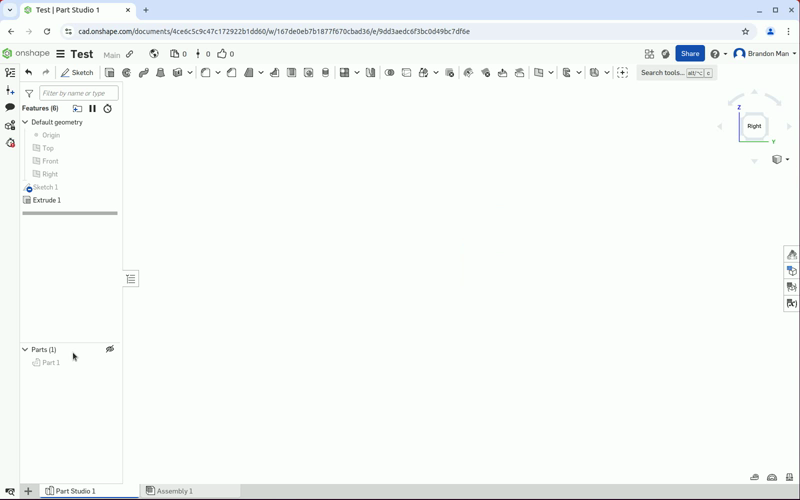
key(space)
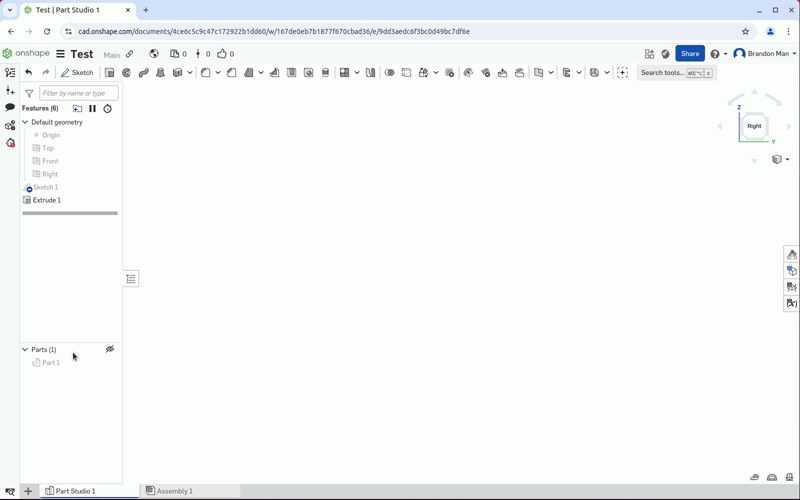
key_down(shift)
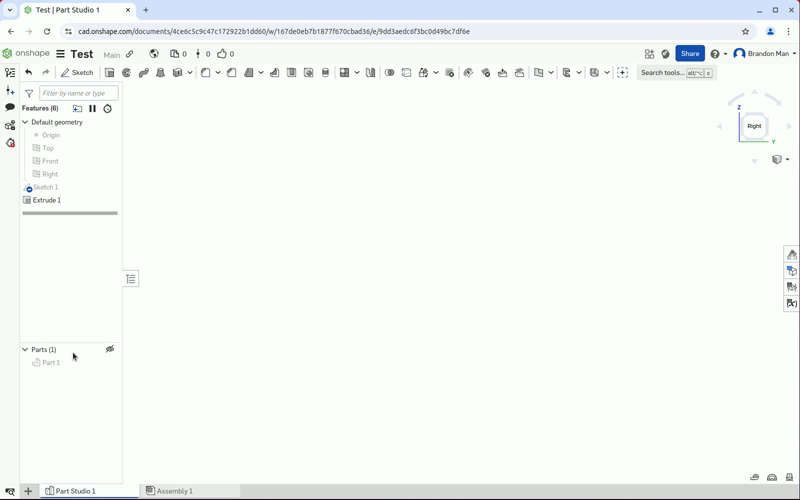
key(right)
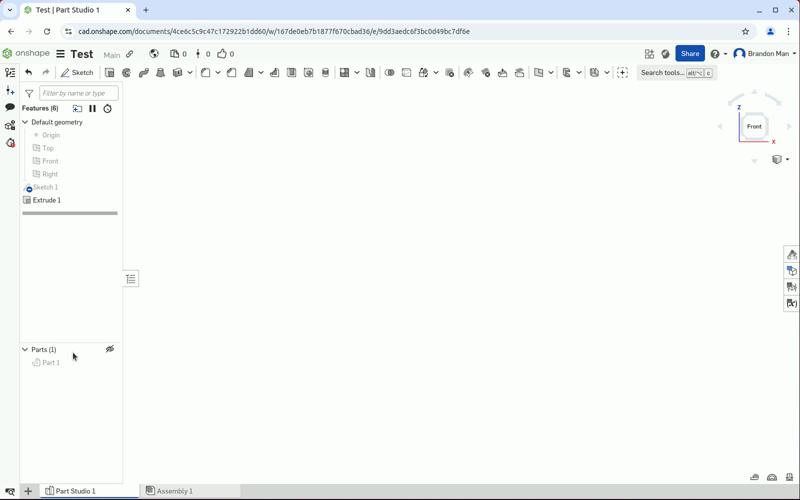
key_up(shift)
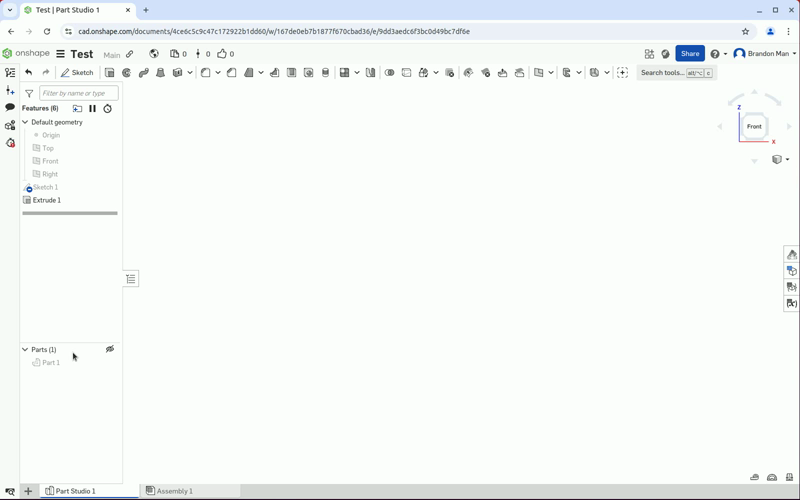
mouse_move(73, 352)
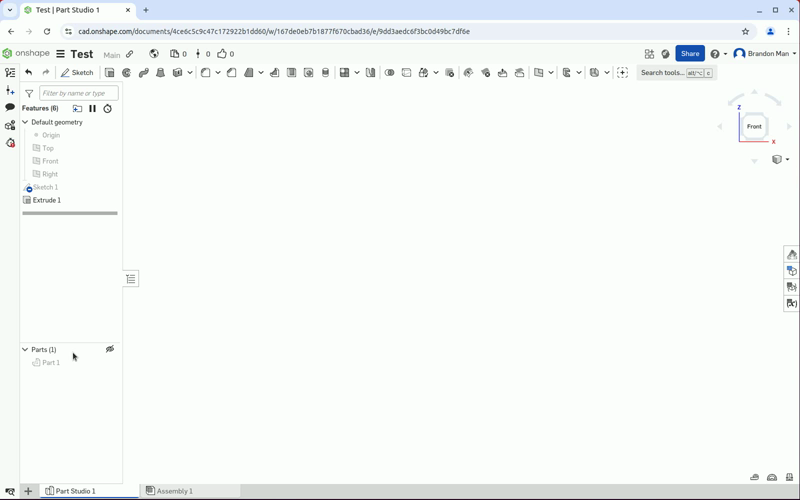
key(shift+y)
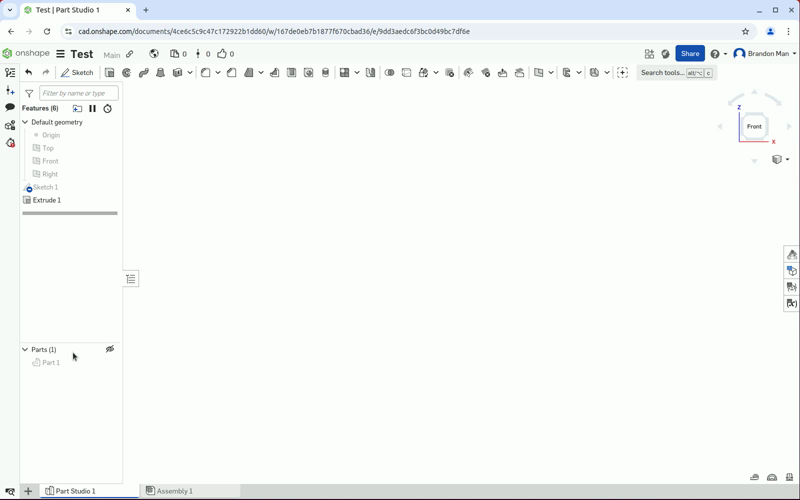
key(shift+s)
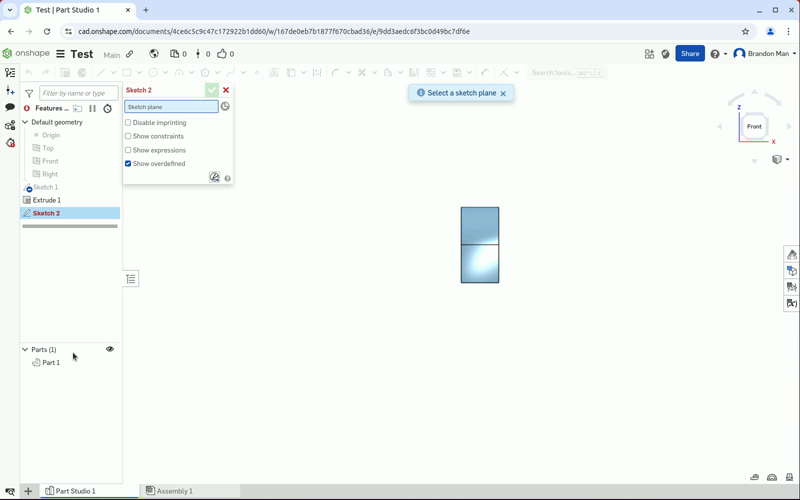
mouse_move(73, 163)
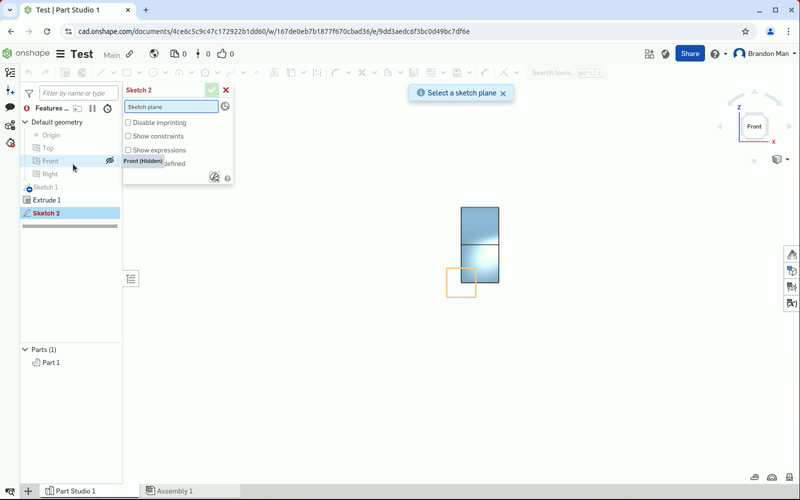
click(73, 163)
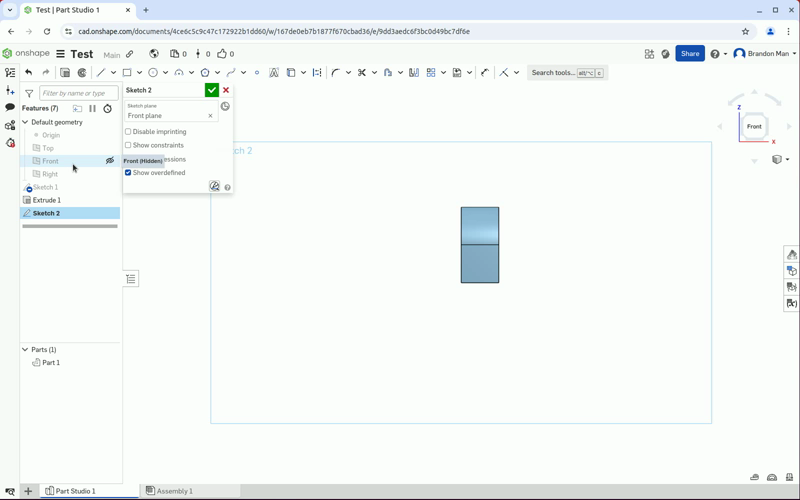
mouse_move(73, 352)
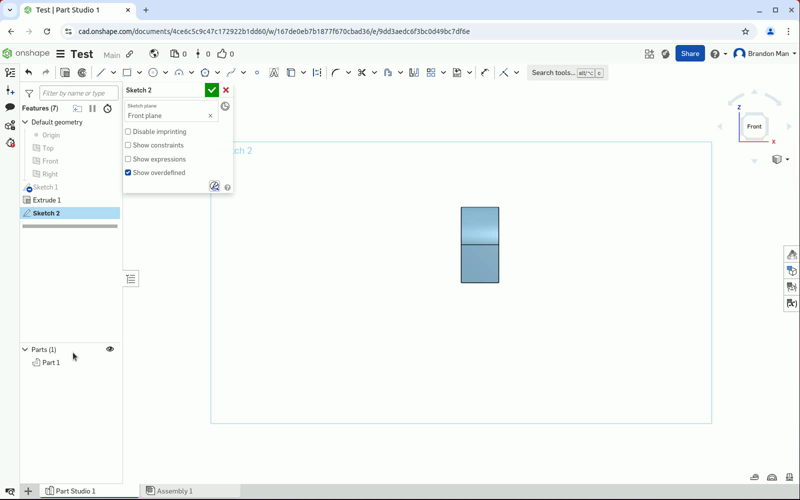
key(y)
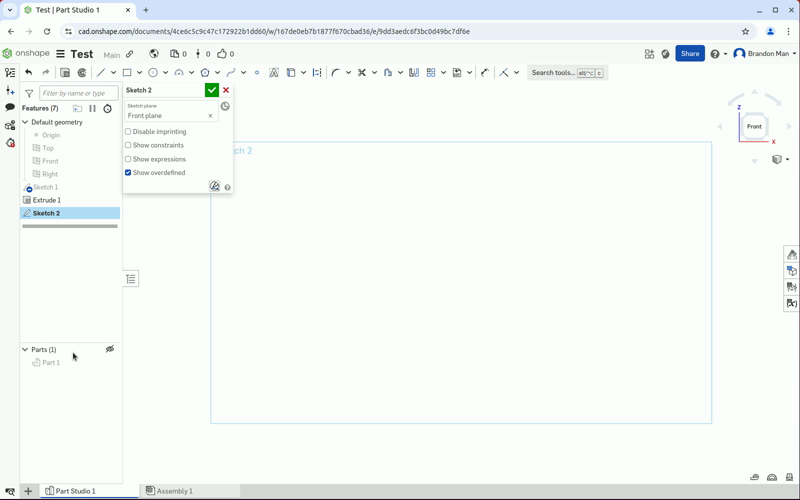
key(l)
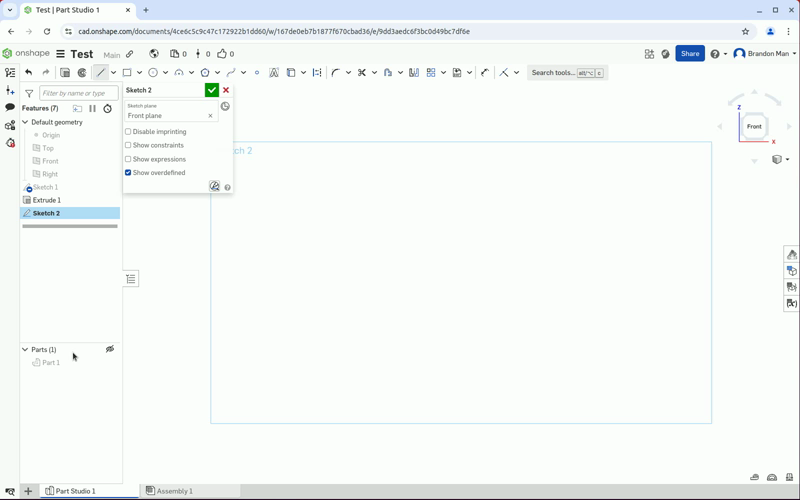
key_down(shift)
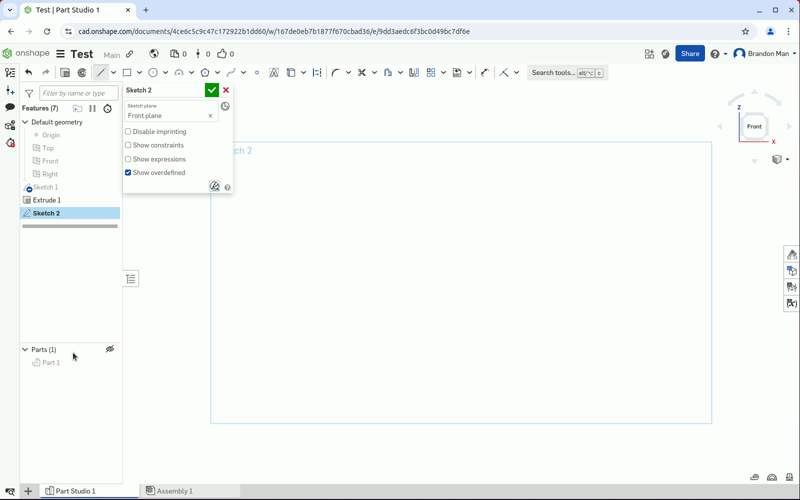
mouse_move(460, 282)
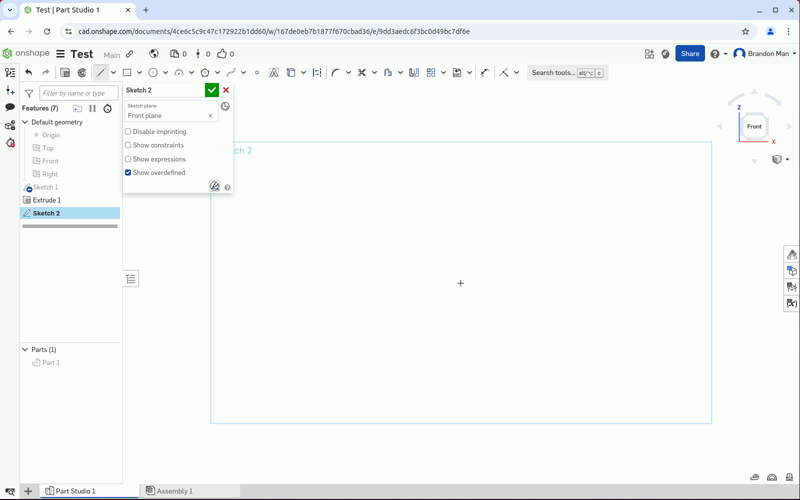
click(460, 282)
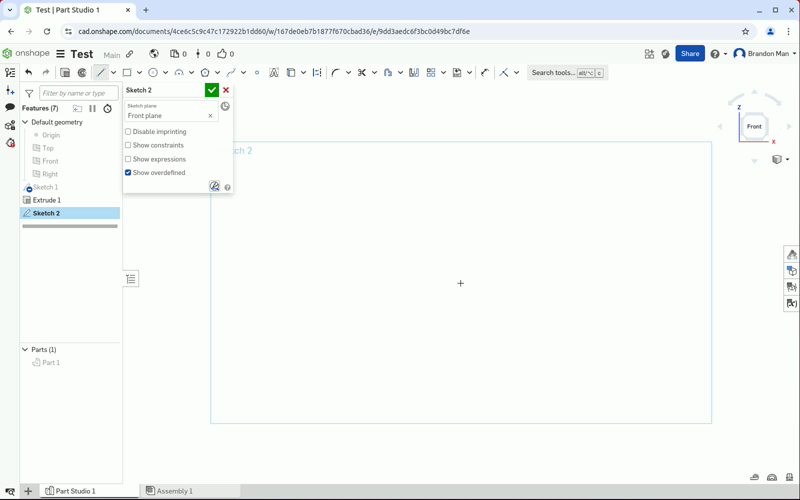
key_up(shift)
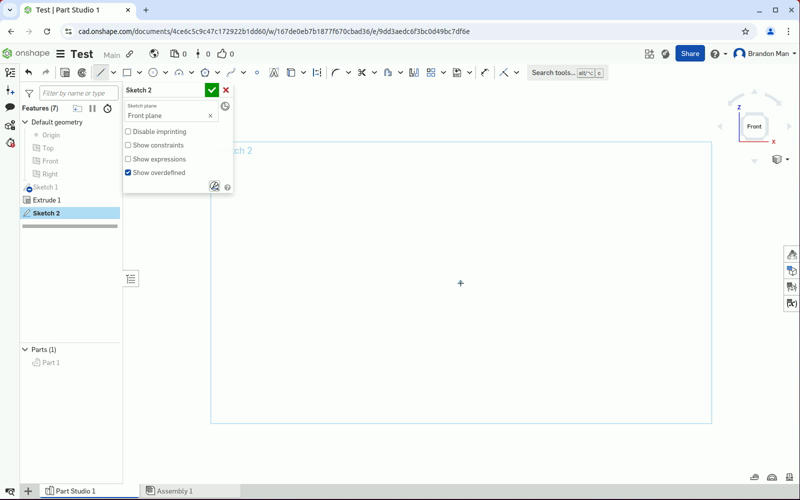
key_down(shift)
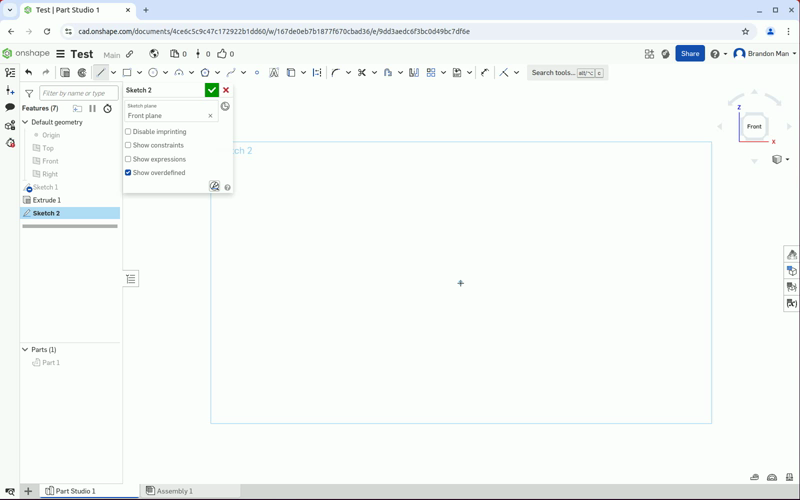
mouse_move(573, 282)
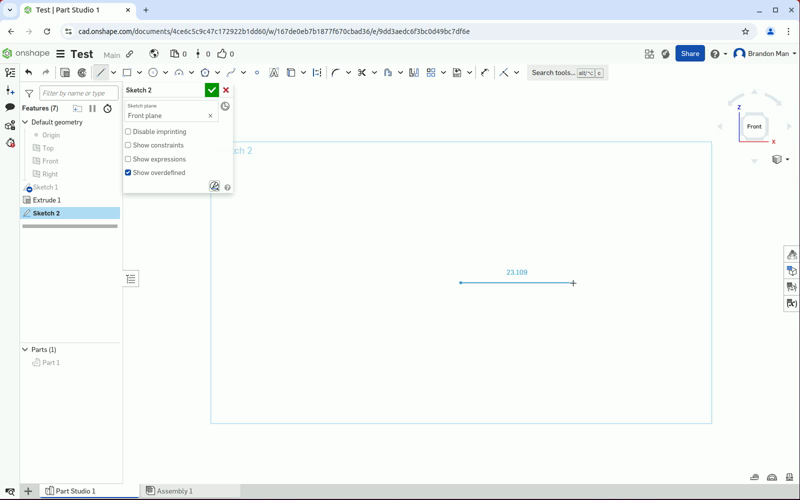
click(573, 282)
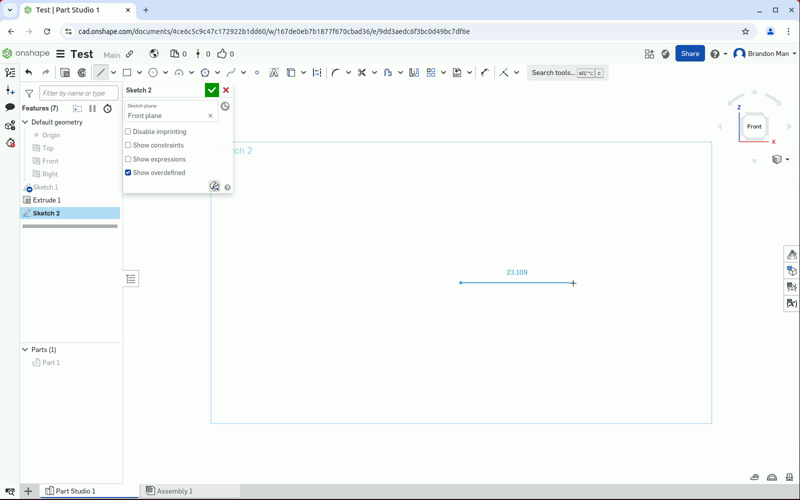
key_up(shift)
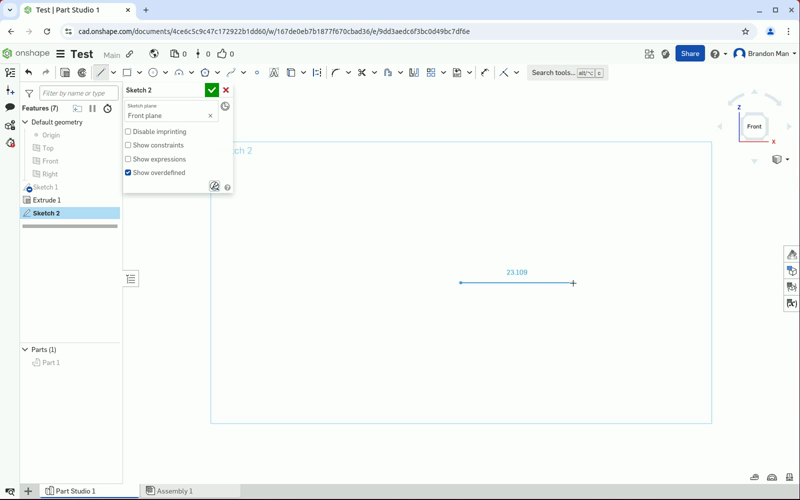
key_down(shift)
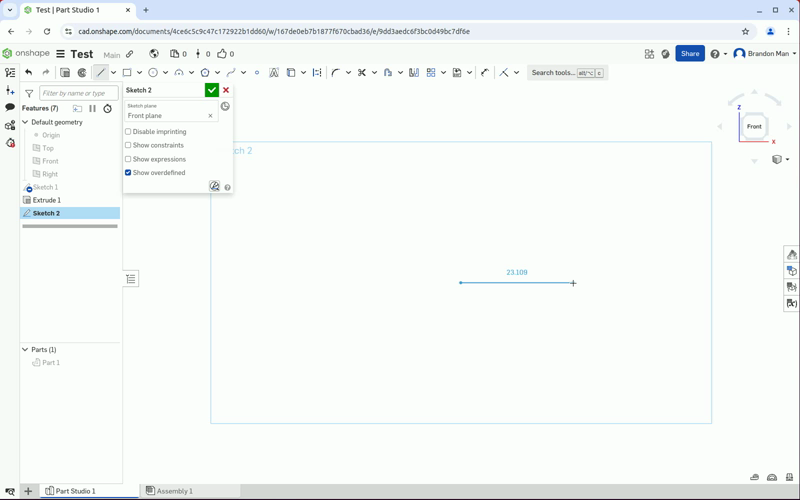
mouse_move(589, 282)
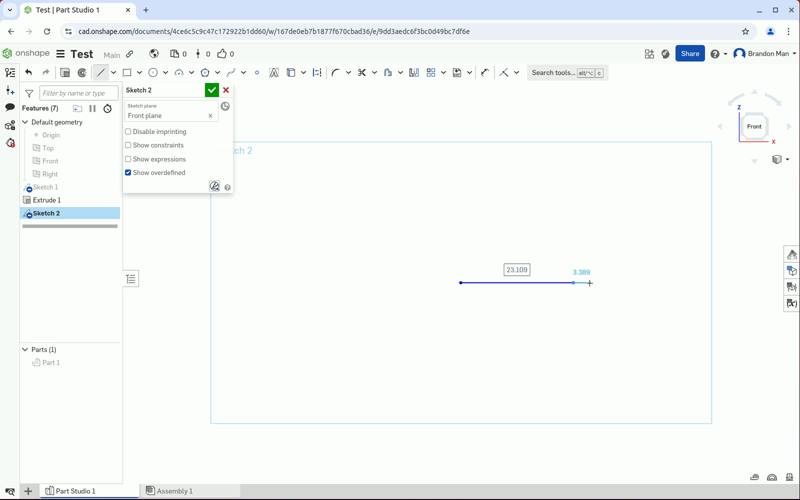
mouse_move(573, 264)
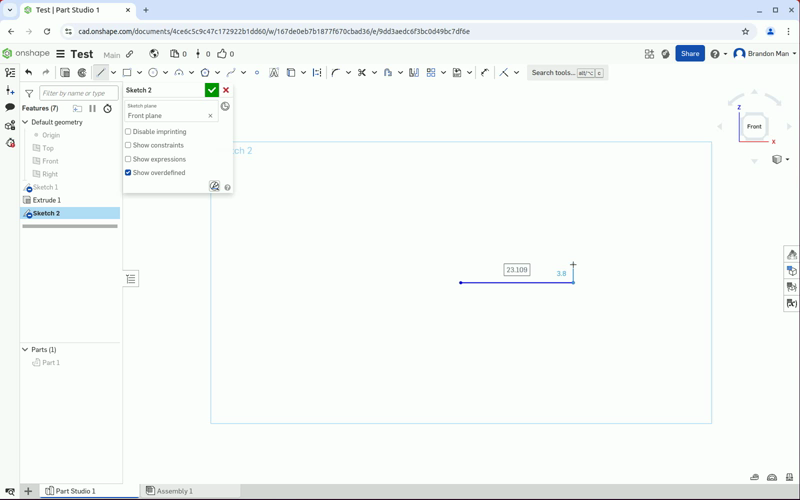
click(573, 264)
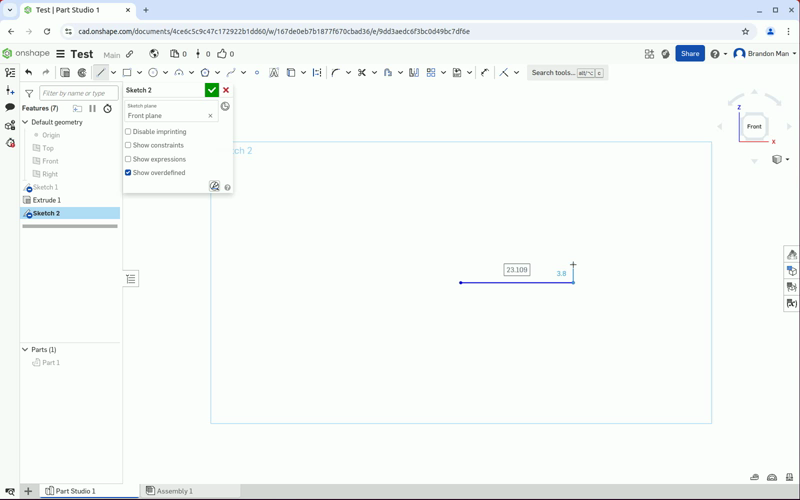
key_up(shift)
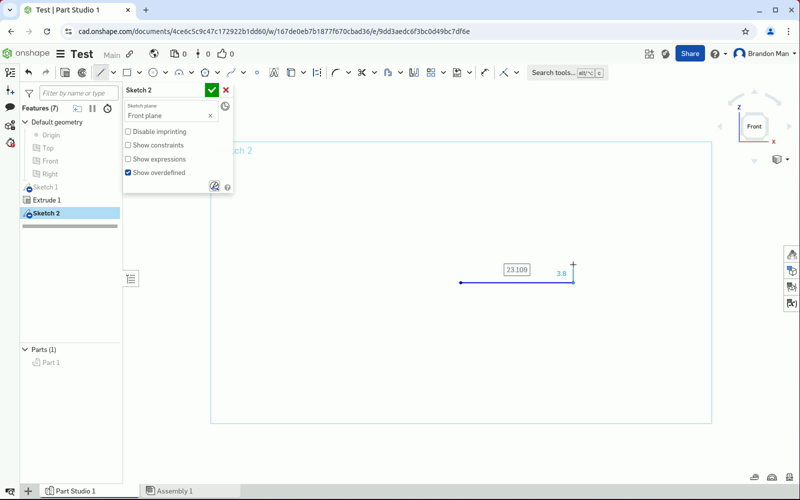
key_down(shift)
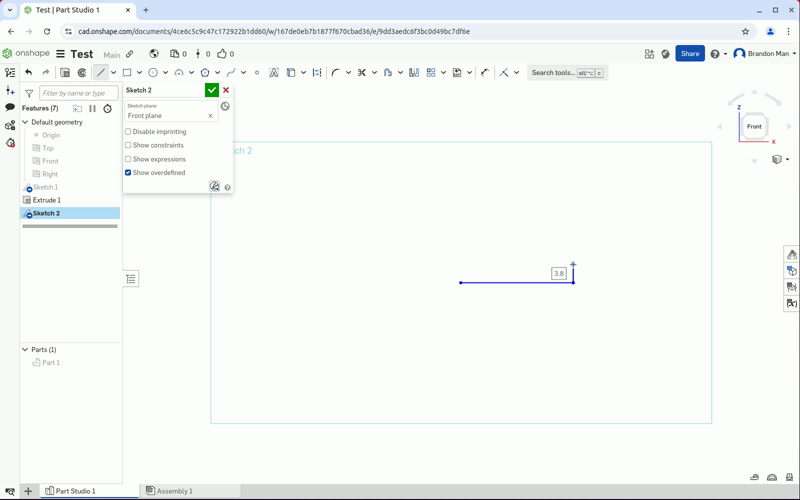
mouse_move(460, 264)
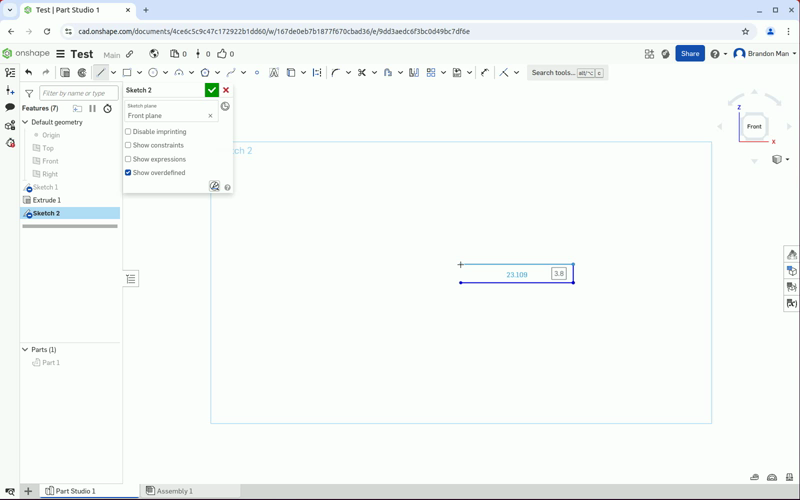
click(460, 264)
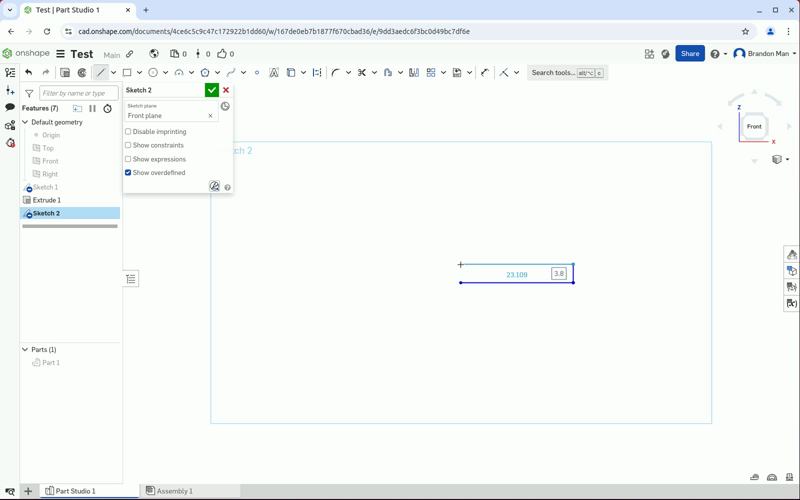
key_up(shift)
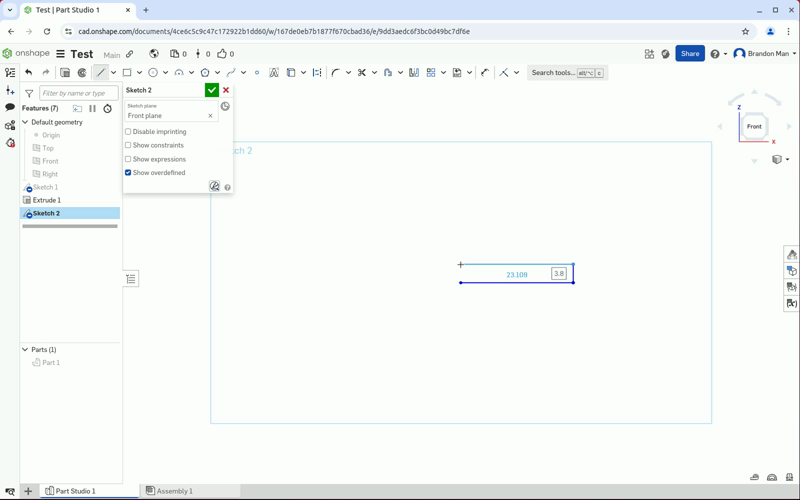
mouse_move(490, 264)
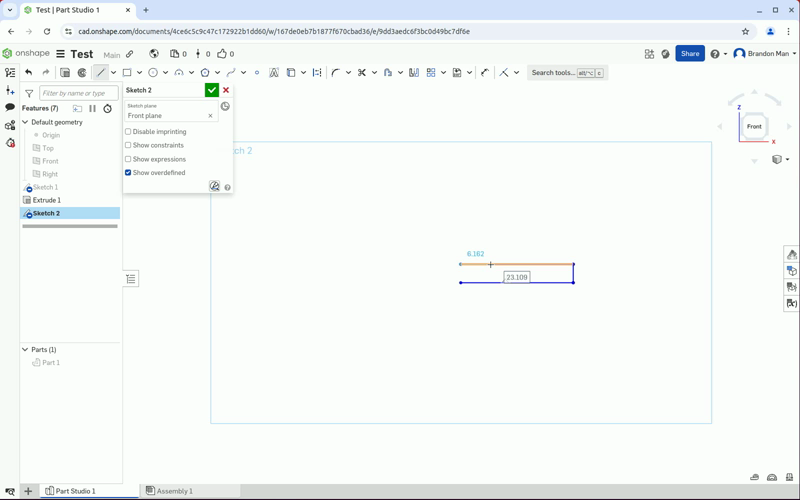
key_down(shift)
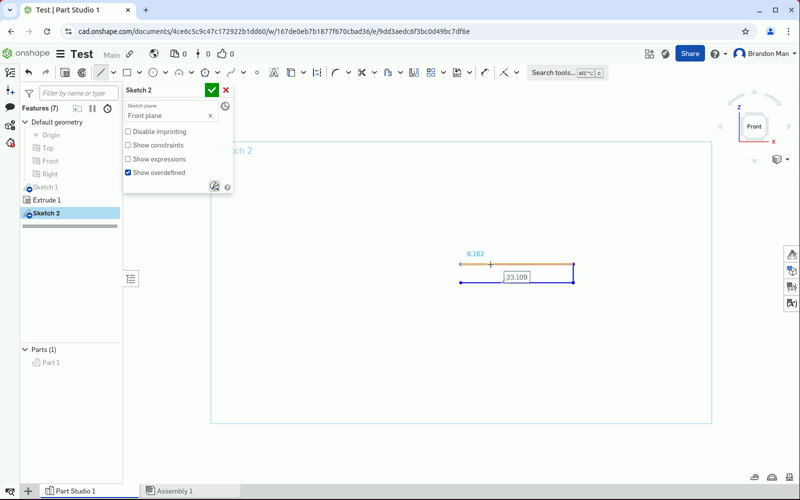
mouse_move(460, 282)
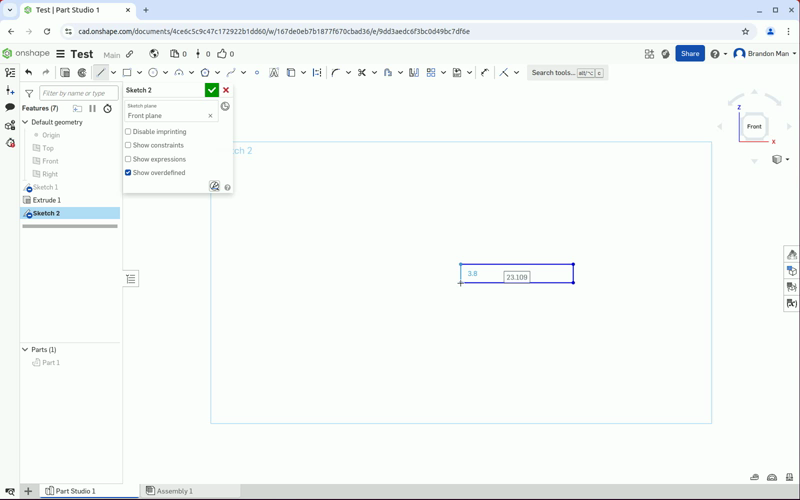
key_up(shift)
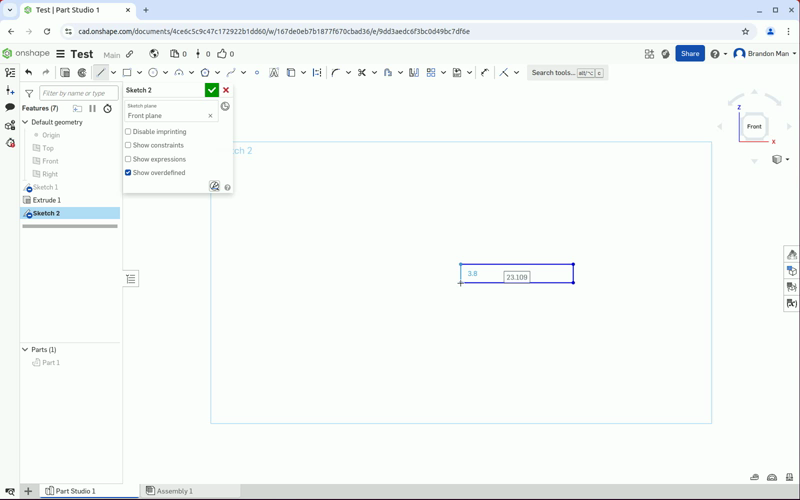
click(460, 282)
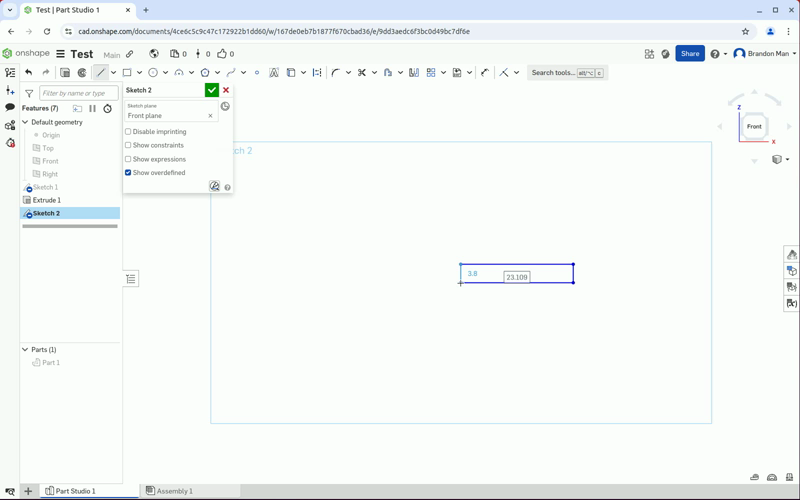
key(esc)
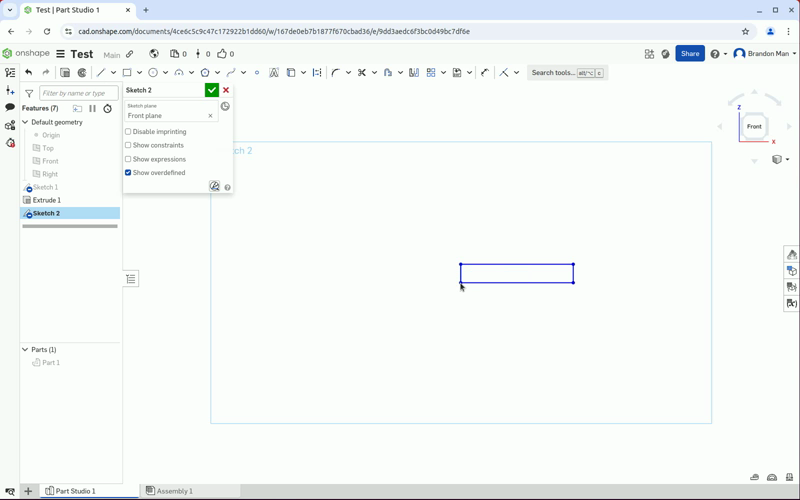
mouse_move(465, 266)
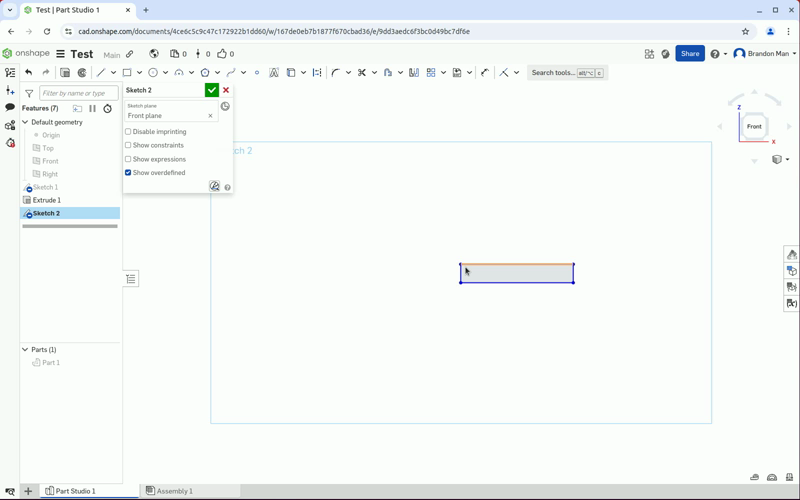
click(465, 266)
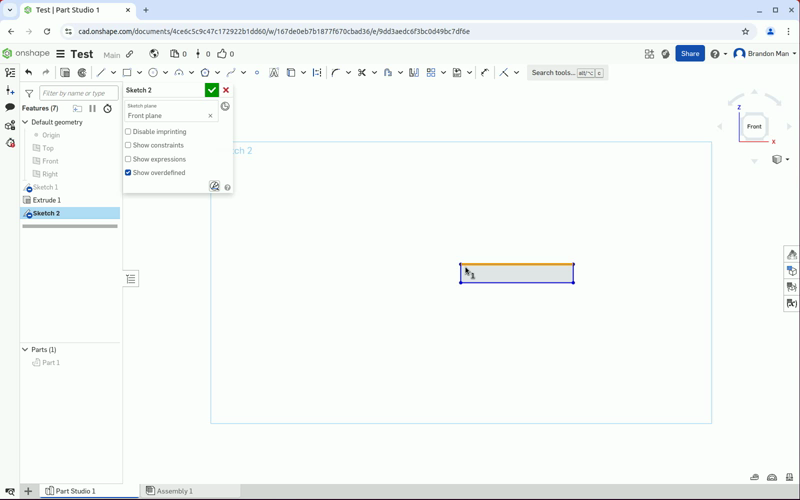
mouse_move(73, 352)
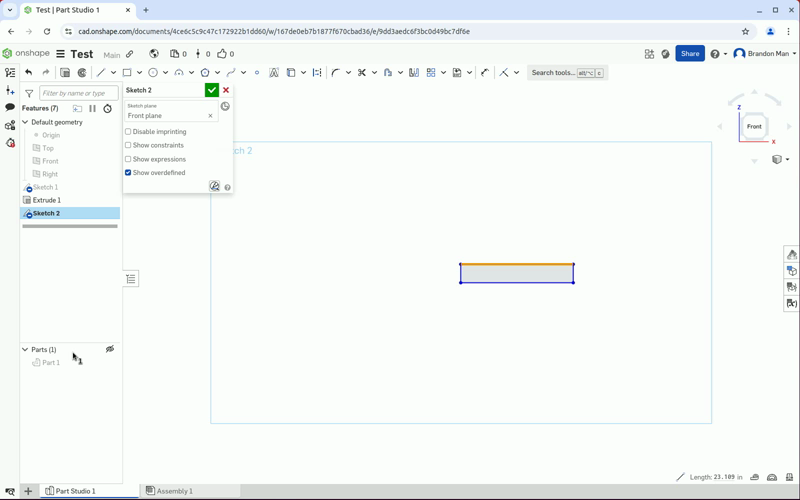
key(shift+y)
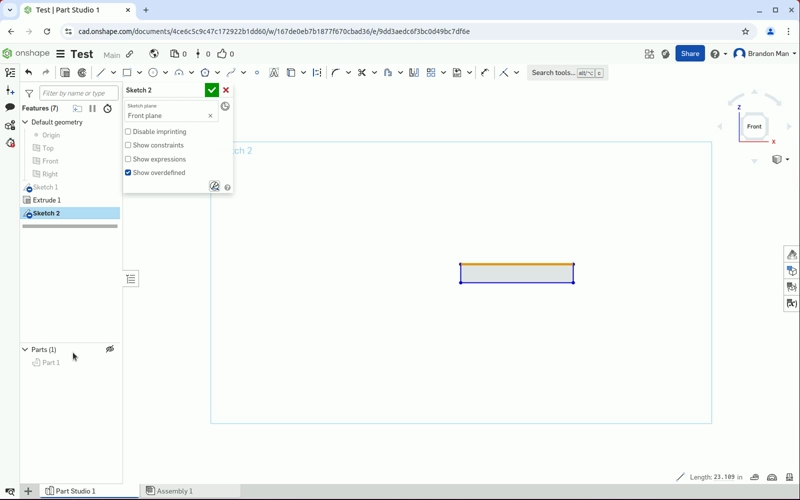
key(shift+e)
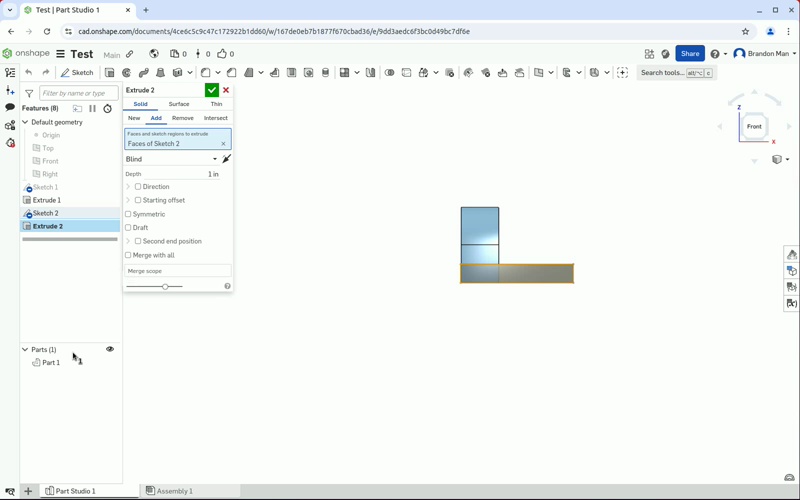
mouse_move(143, 106)
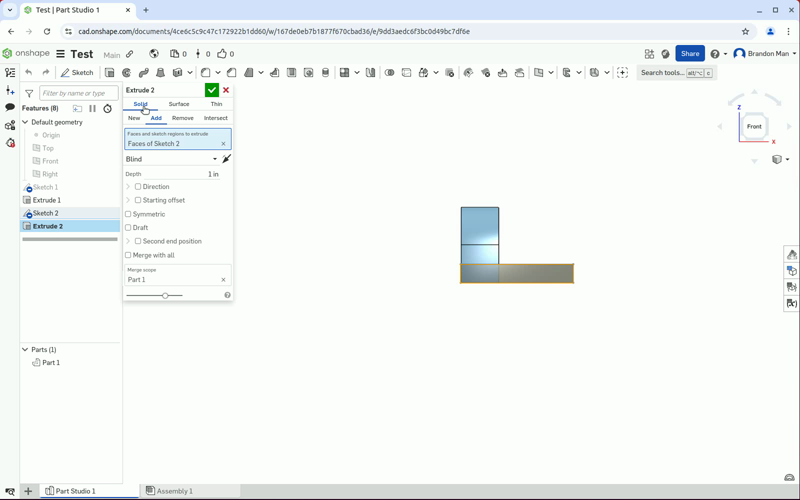
click(143, 106)
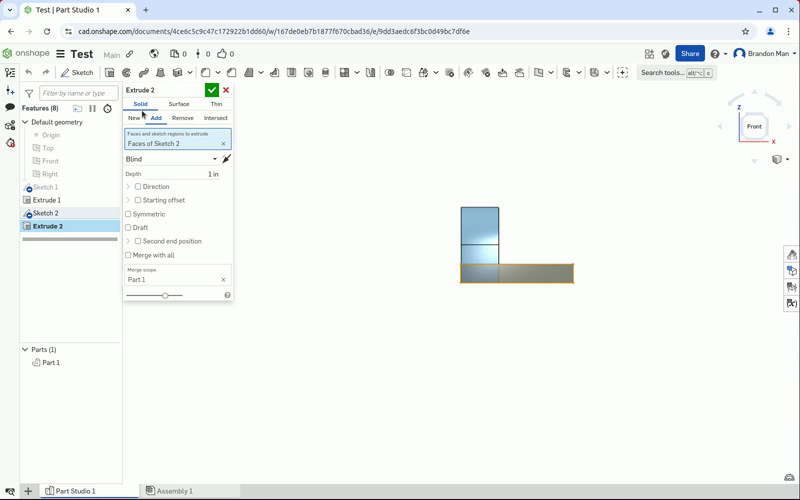
mouse_move(137, 120)
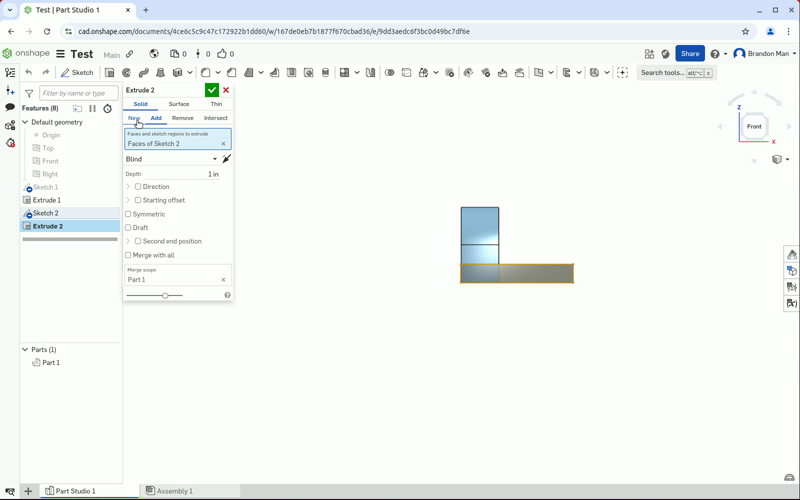
click(137, 120)
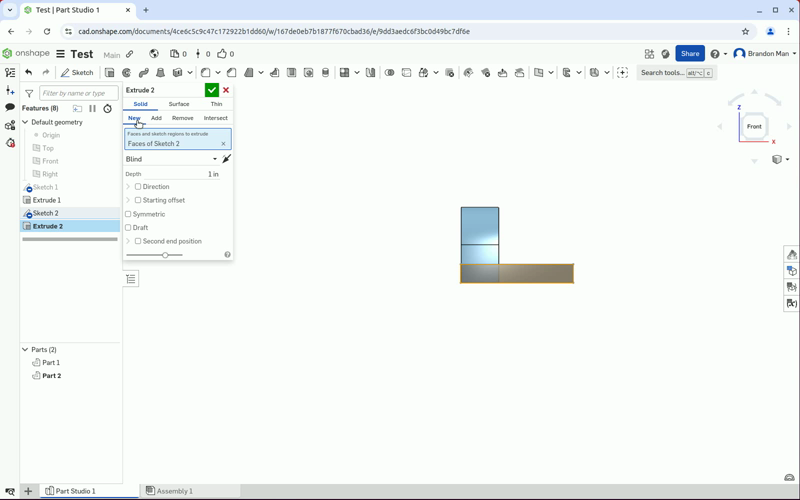
key(tab, 4)
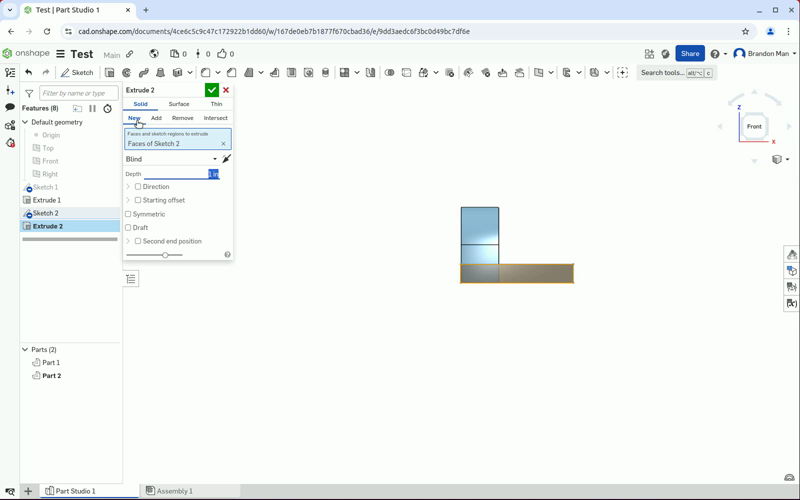
text(-15.405)
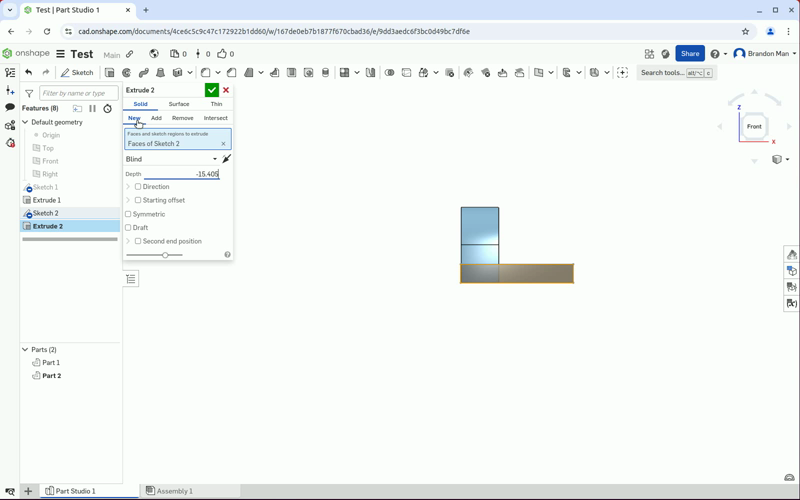
key(enter)
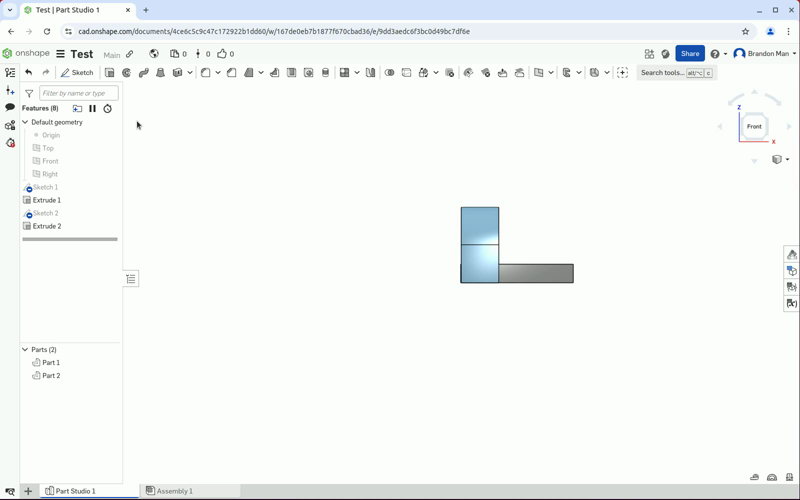
key(shift+h)
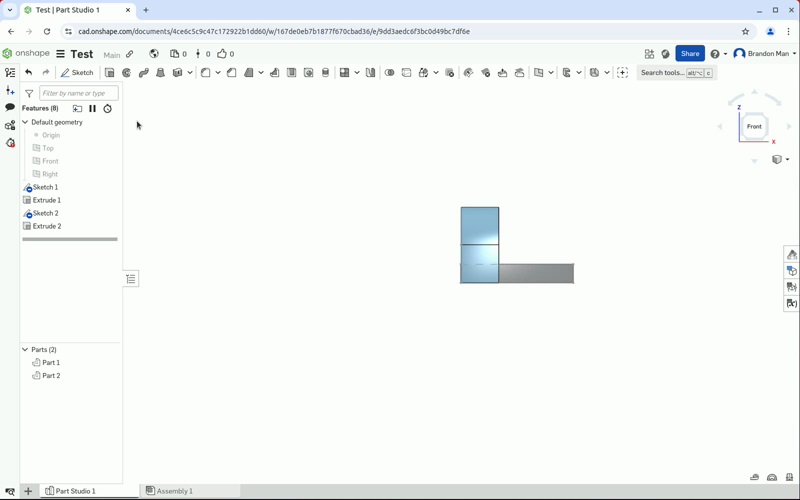
key(shift+h)
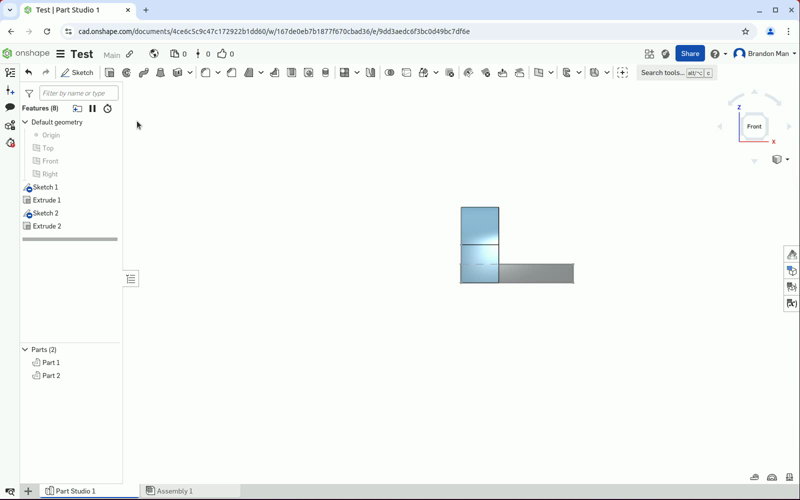
key(shift+7)
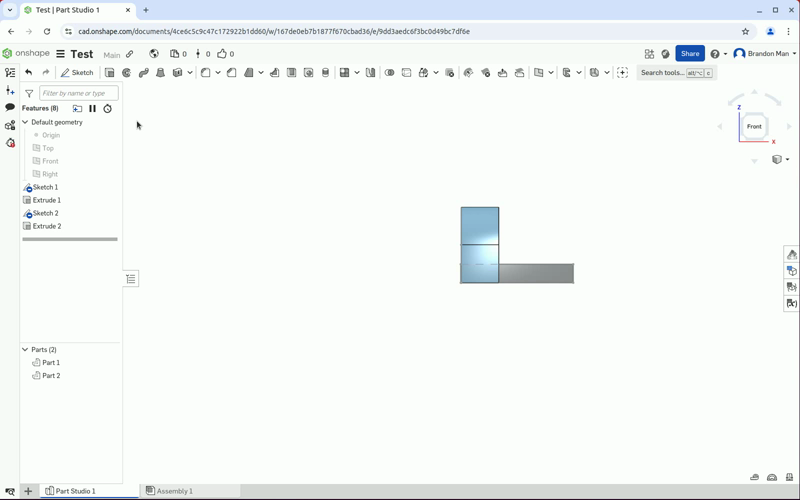
key(left, 2)
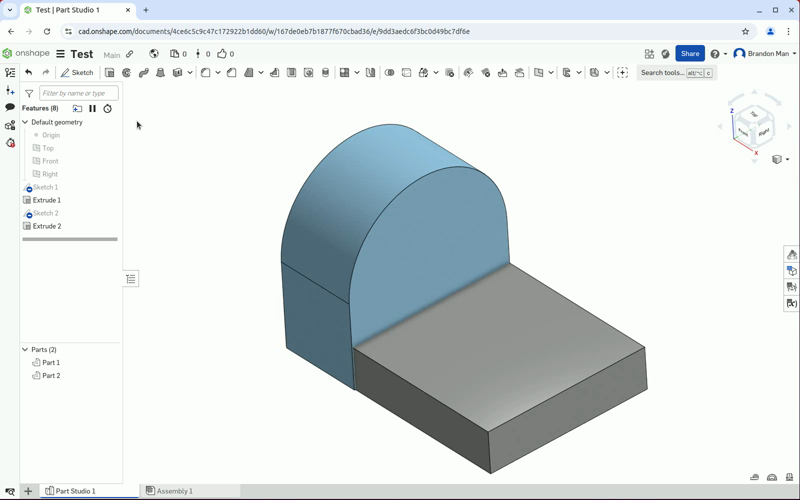
key(down, 2)
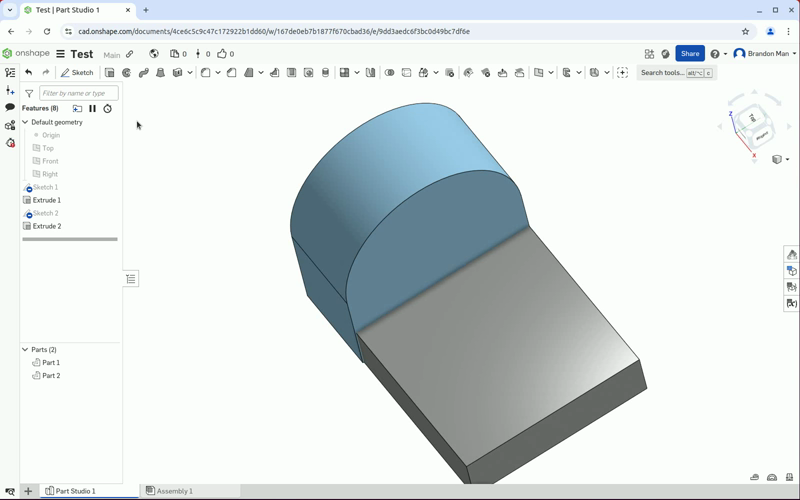
key(up, 2)
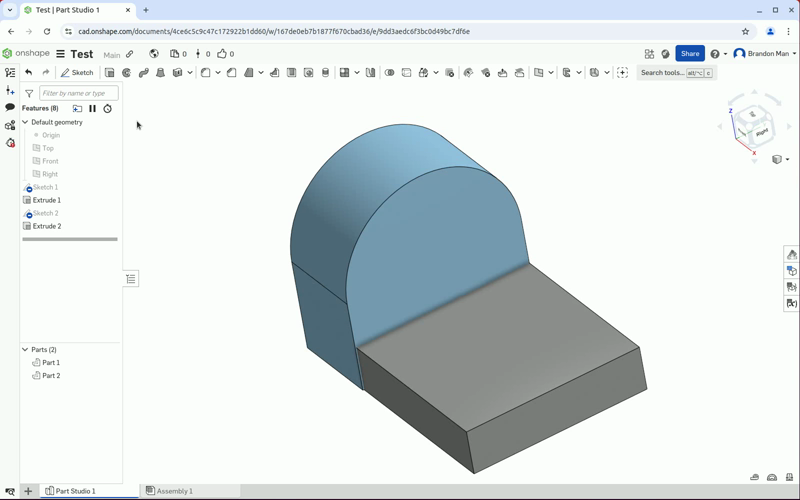
key(right, 2)
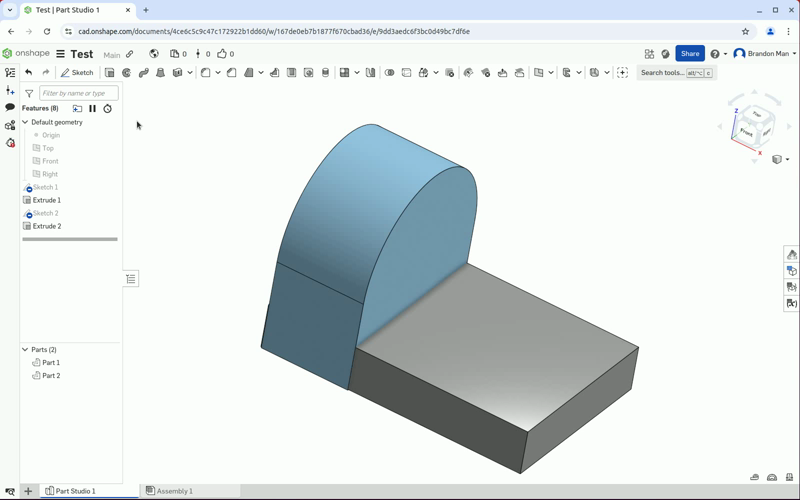
mouse_move(73, 189)
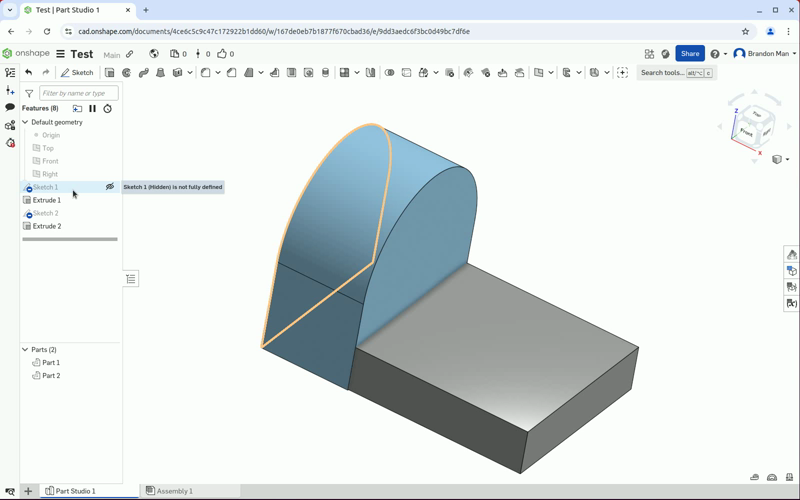
click(73, 189)